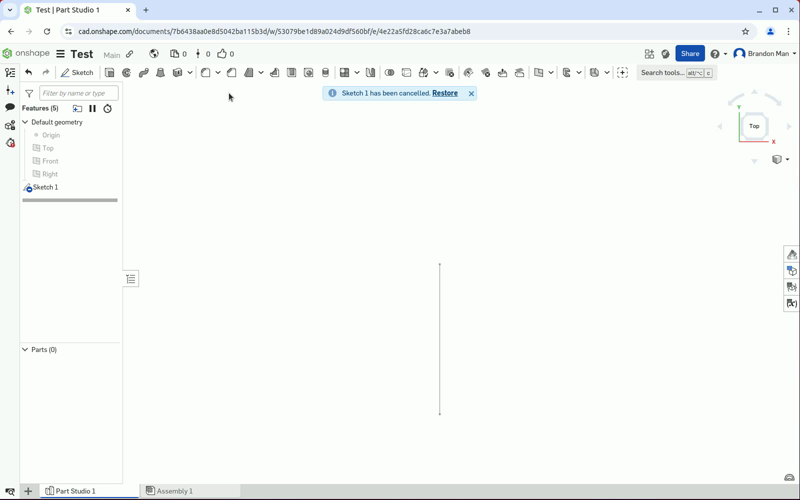
key(shift+h)
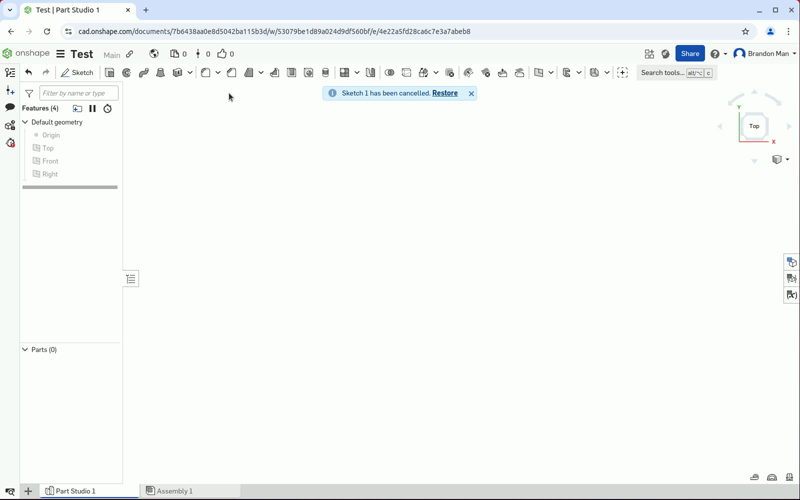
mouse_move(73, 352)
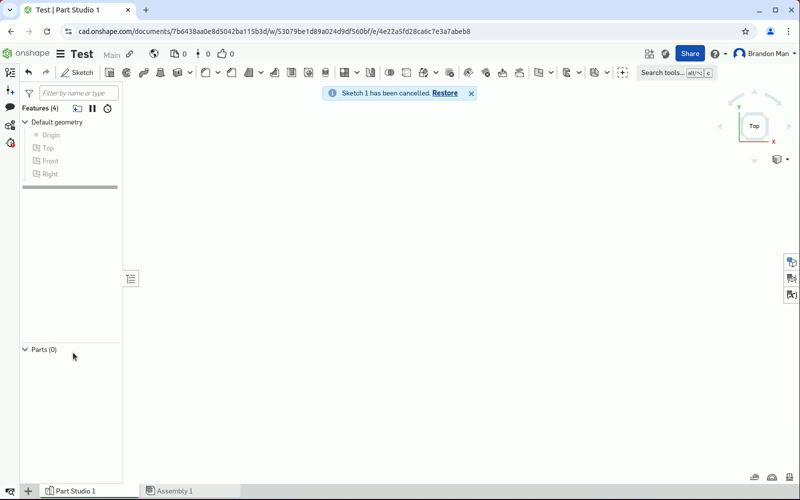
key(y)
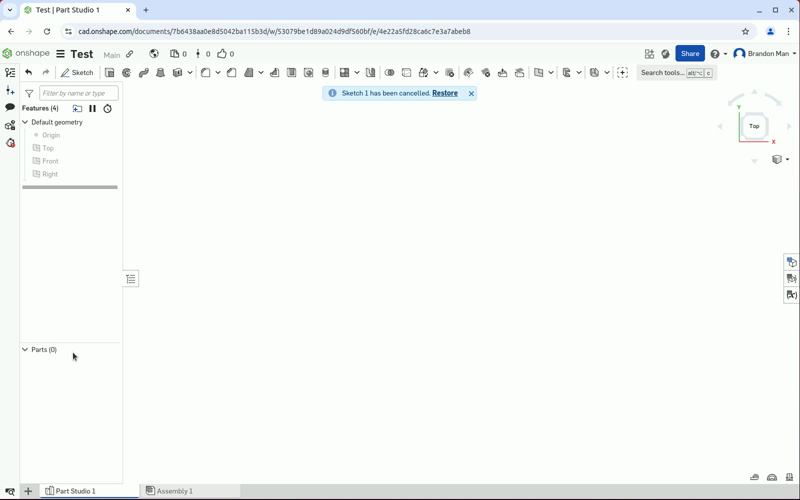
key(shift+p)
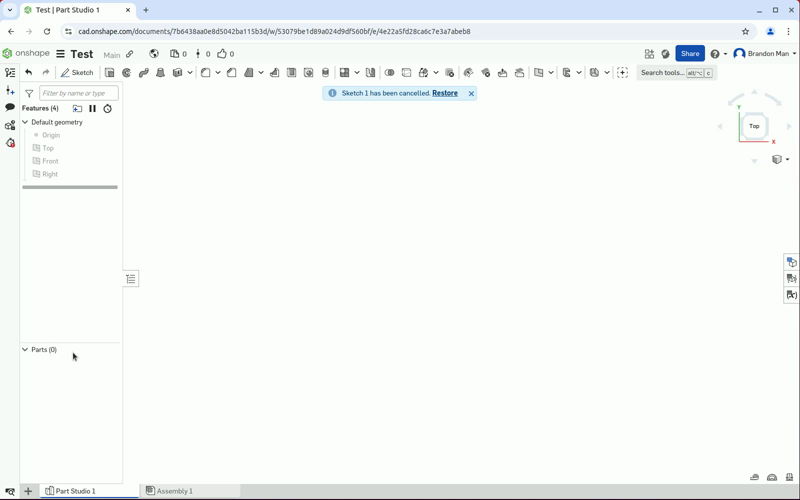
key(space)
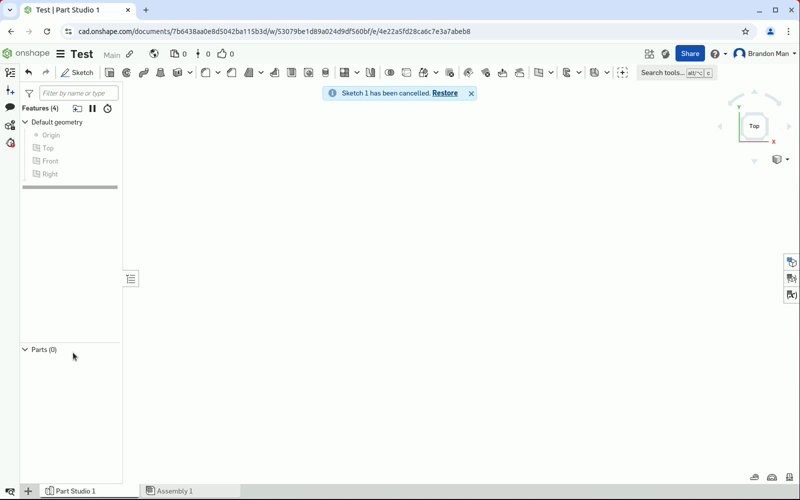
key_down(shift)
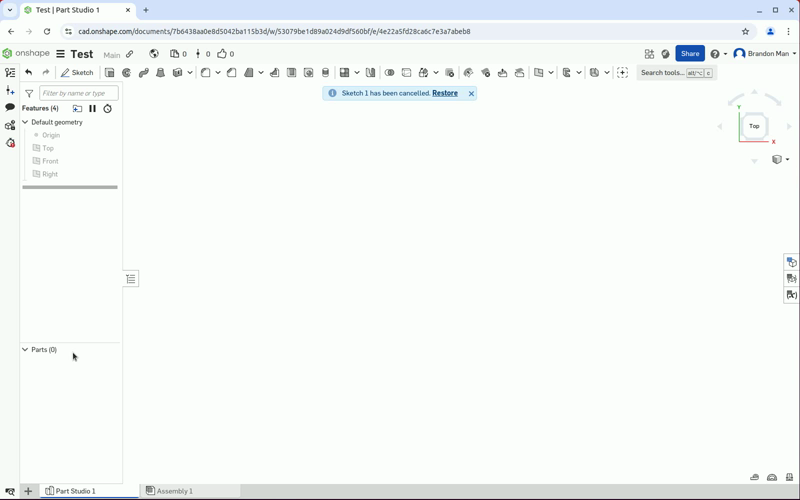
key(up)
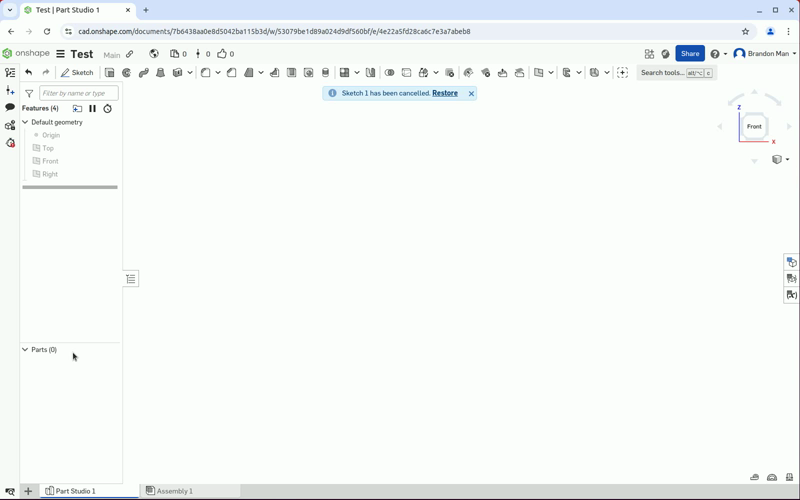
key_up(shift)
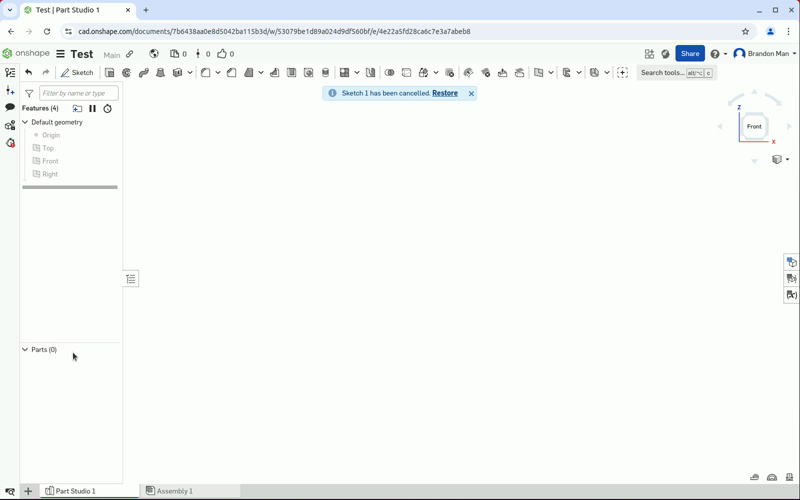
mouse_move(73, 352)
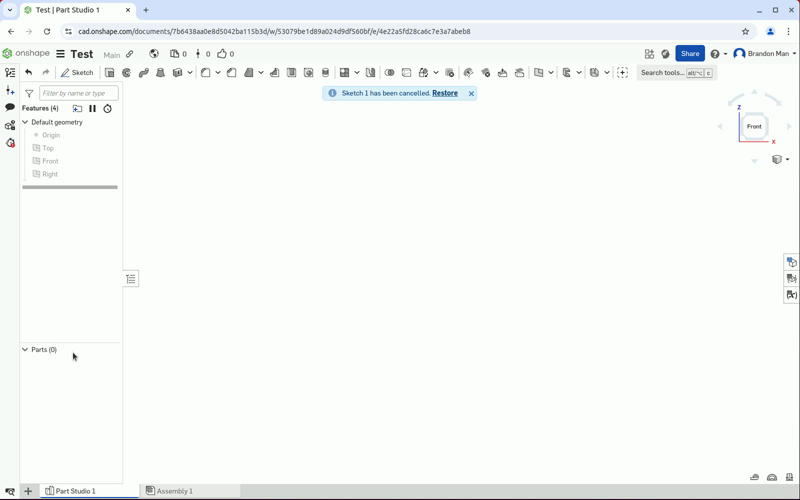
key(shift+y)
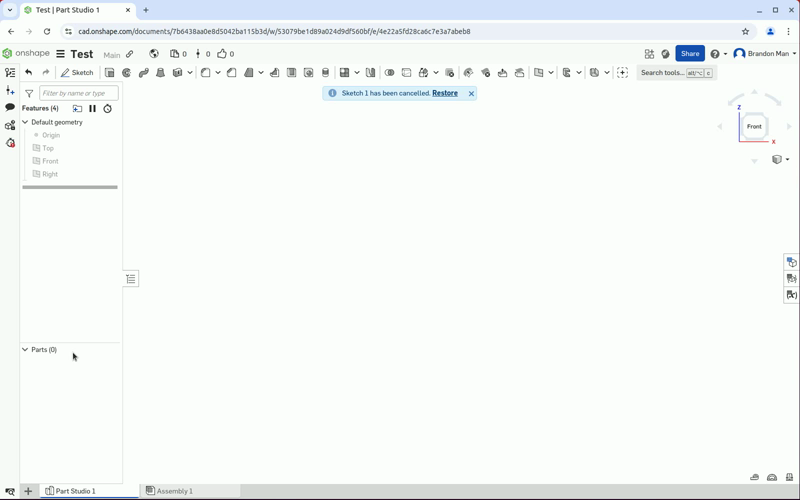
key(shift+s)
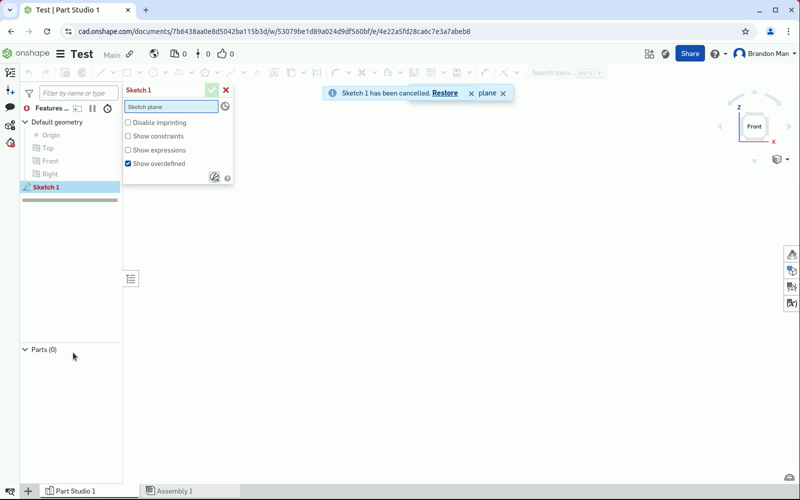
mouse_move(73, 163)
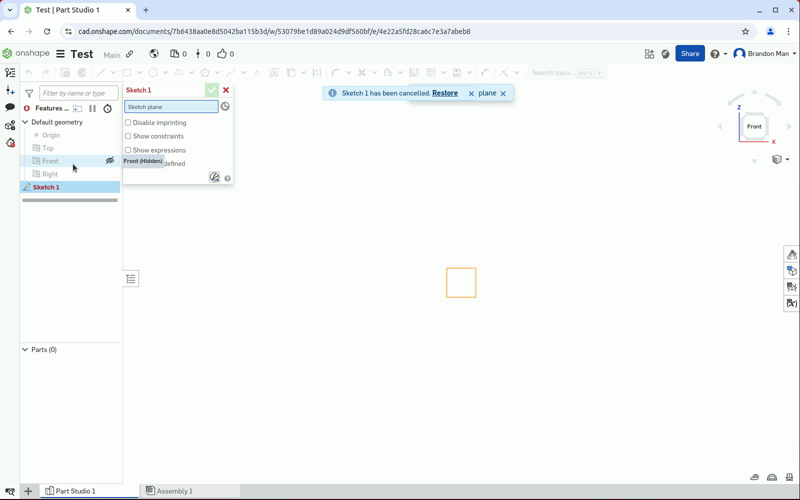
click(73, 163)
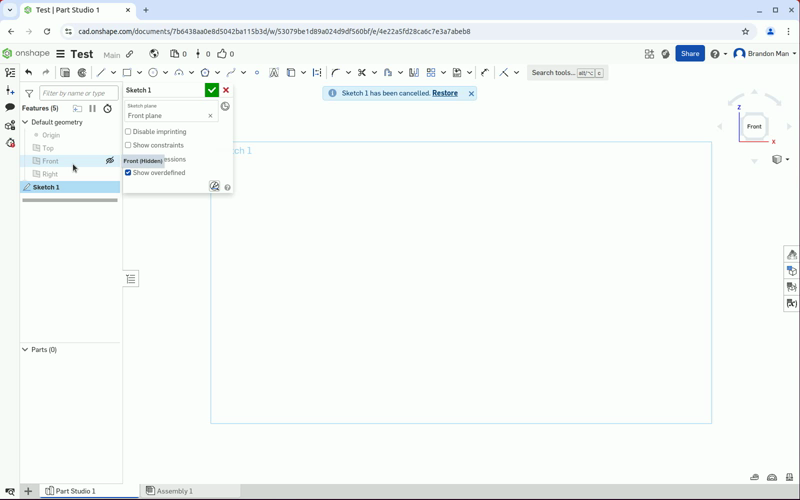
mouse_move(73, 352)
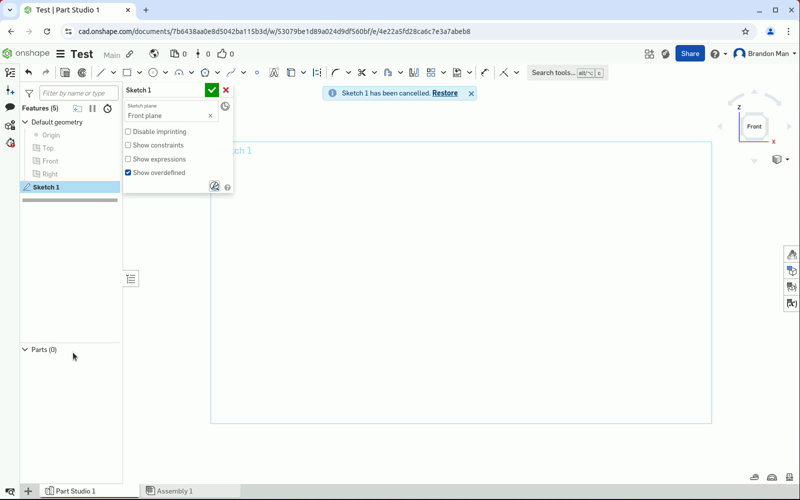
key(y)
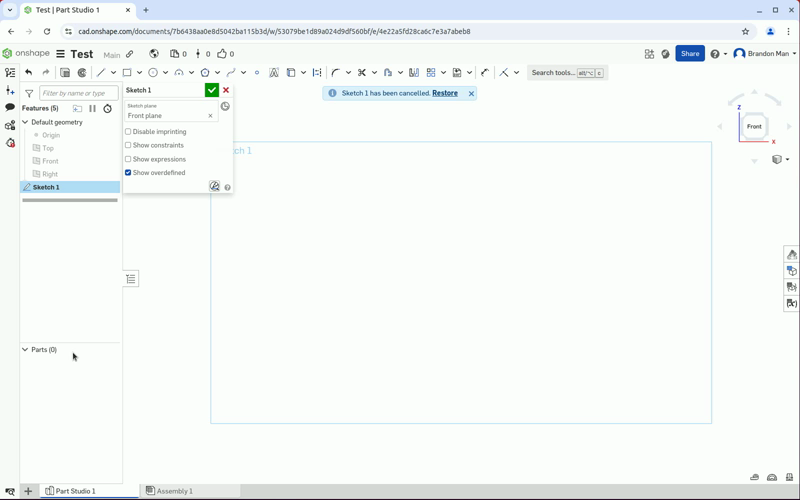
key(l)
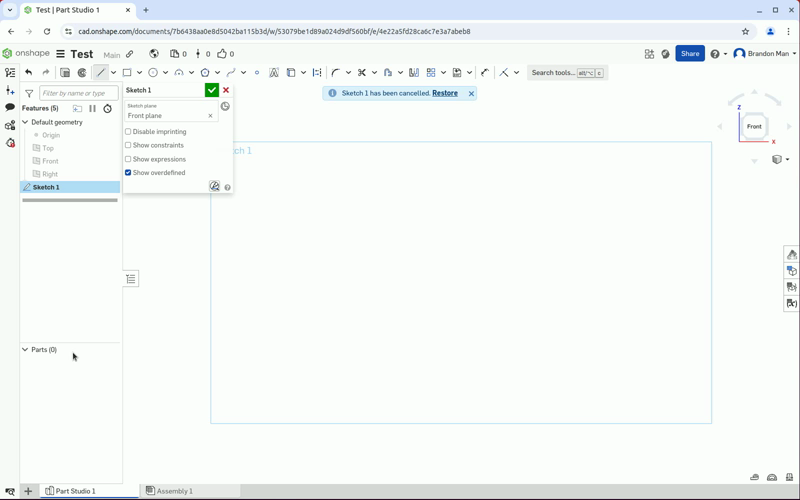
key_down(shift)
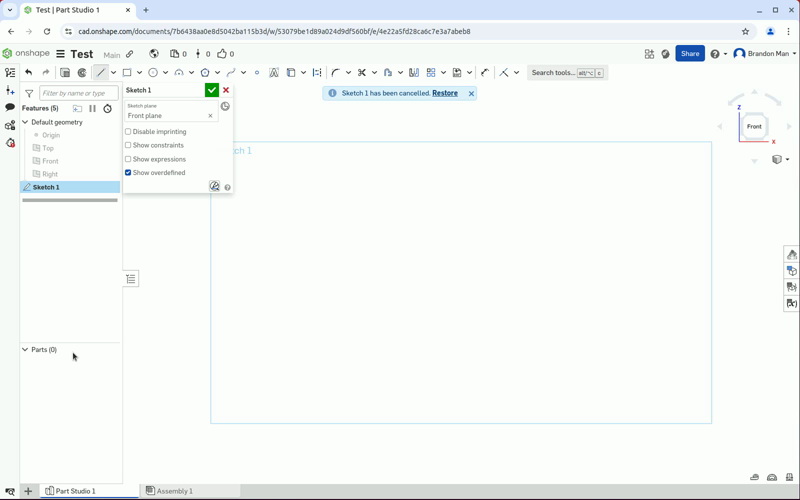
mouse_move(348, 347)
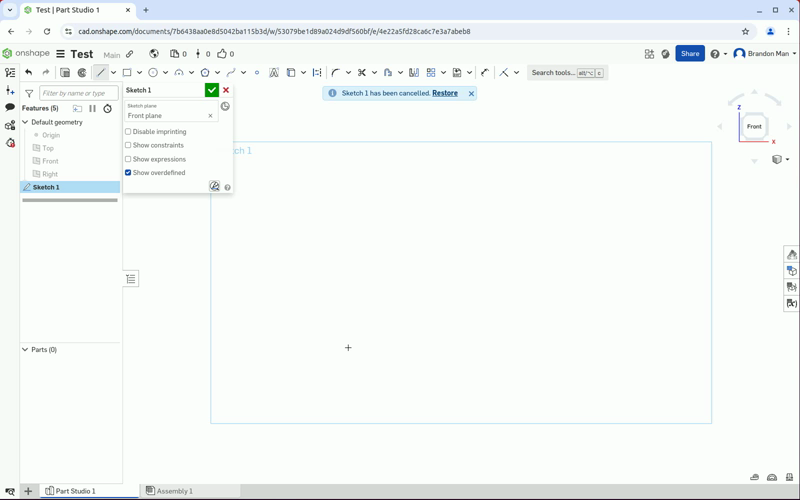
click(348, 347)
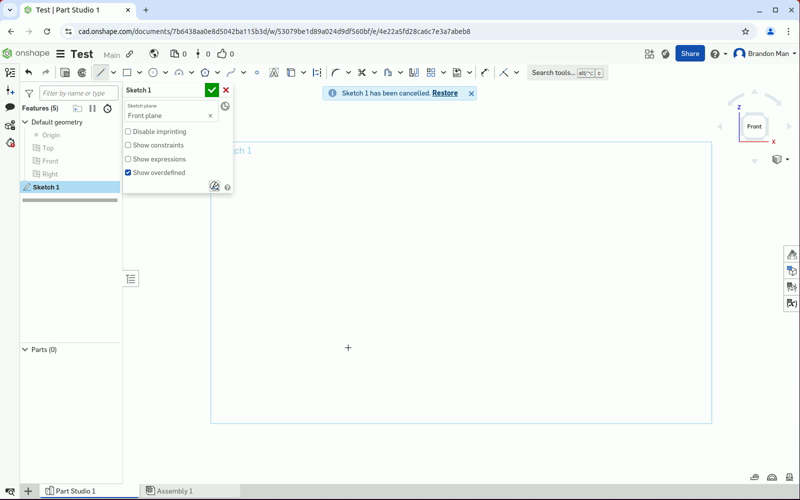
key_up(shift)
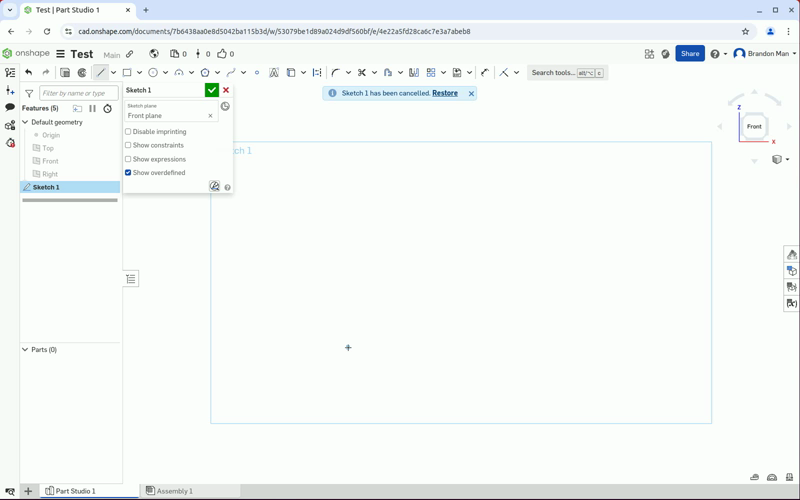
key_down(shift)
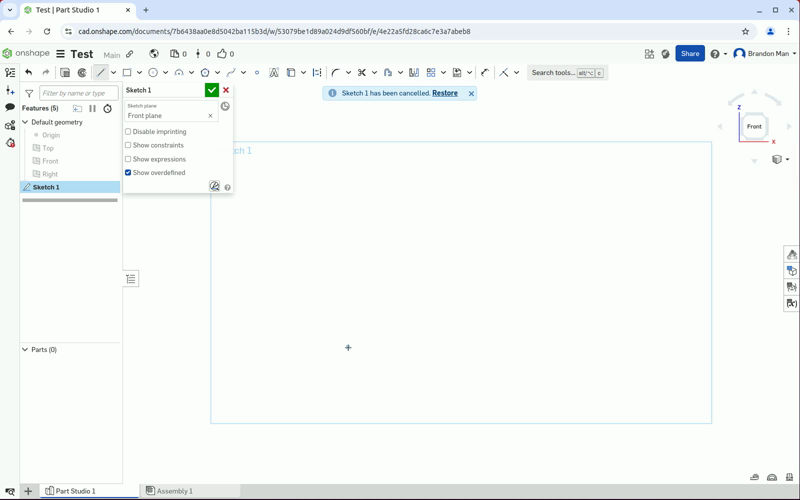
mouse_move(572, 347)
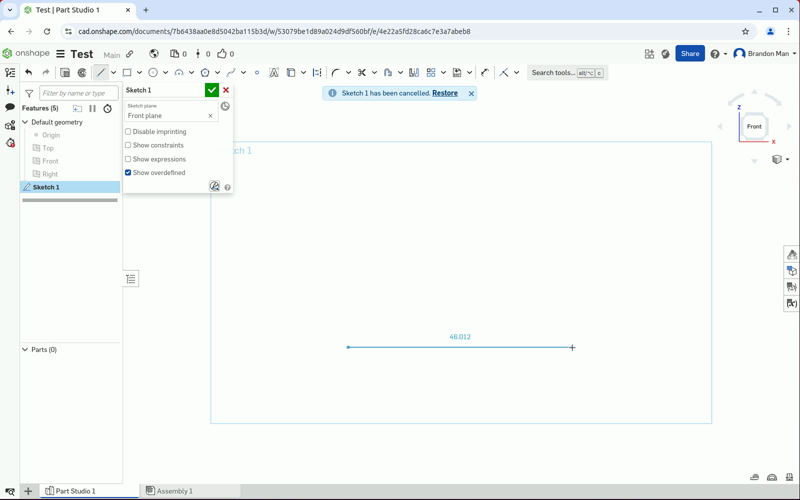
click(572, 347)
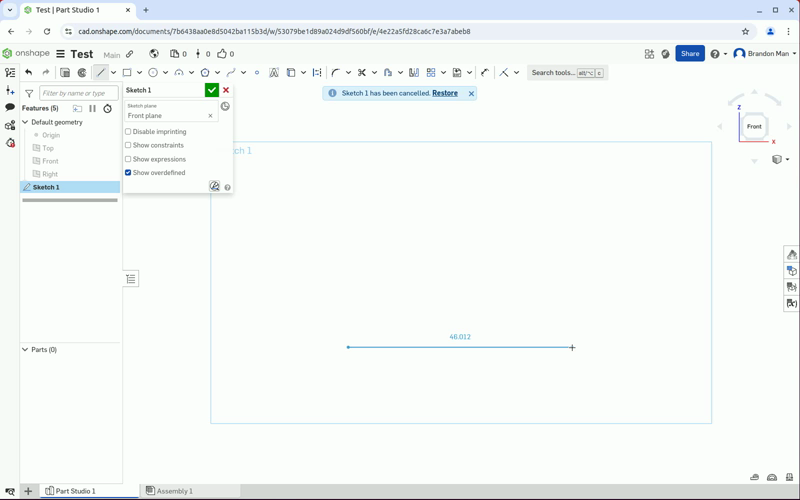
key_up(shift)
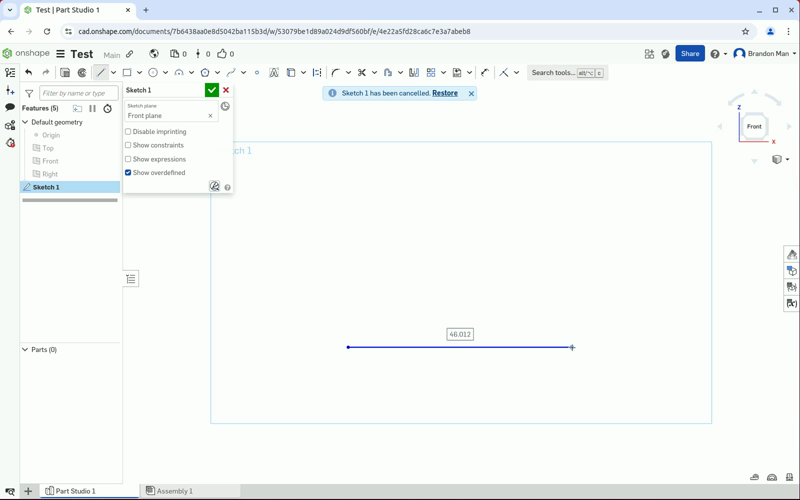
key_down(shift)
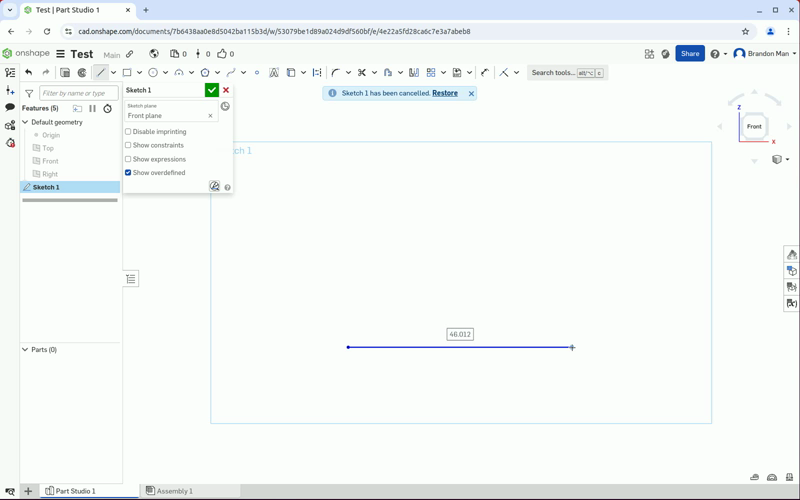
mouse_move(572, 220)
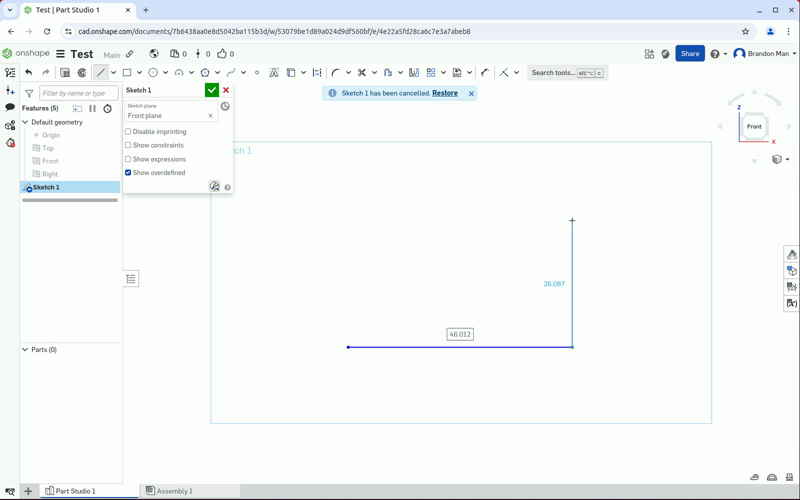
click(572, 220)
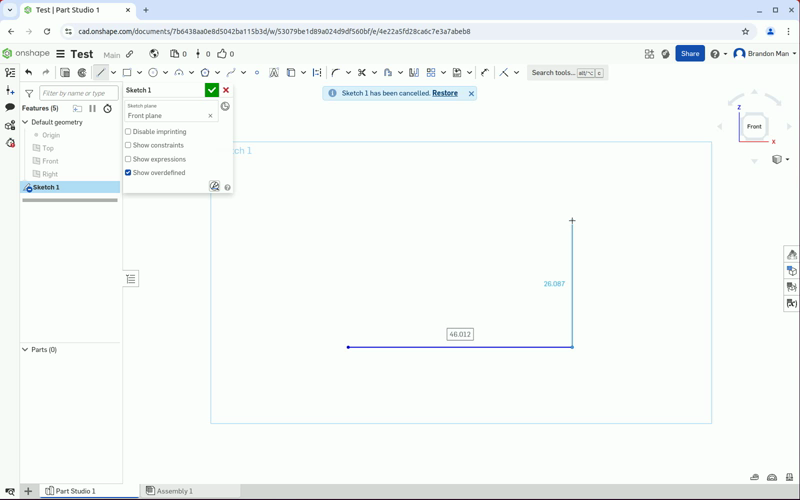
key_up(shift)
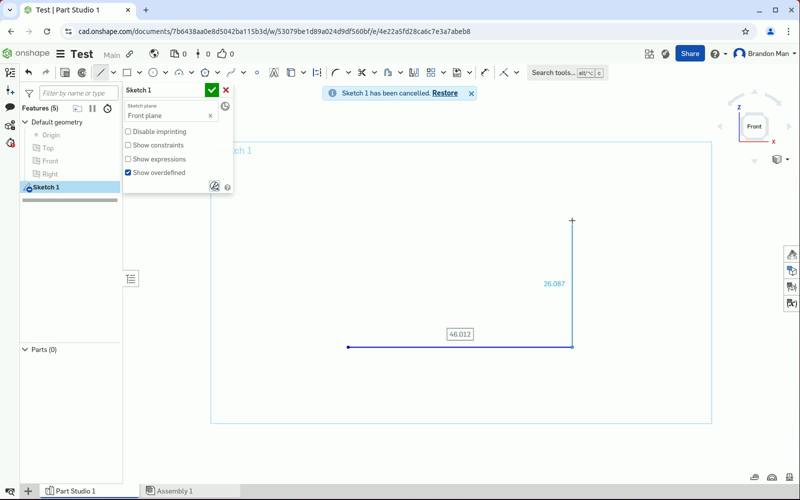
key_down(shift)
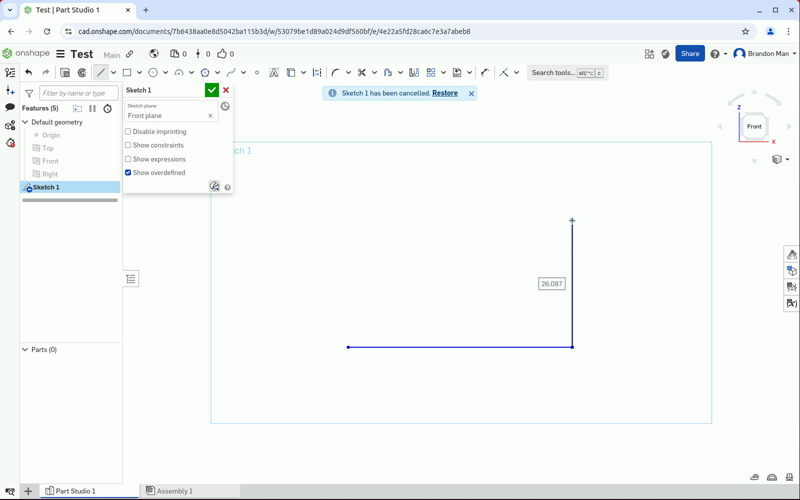
mouse_move(348, 220)
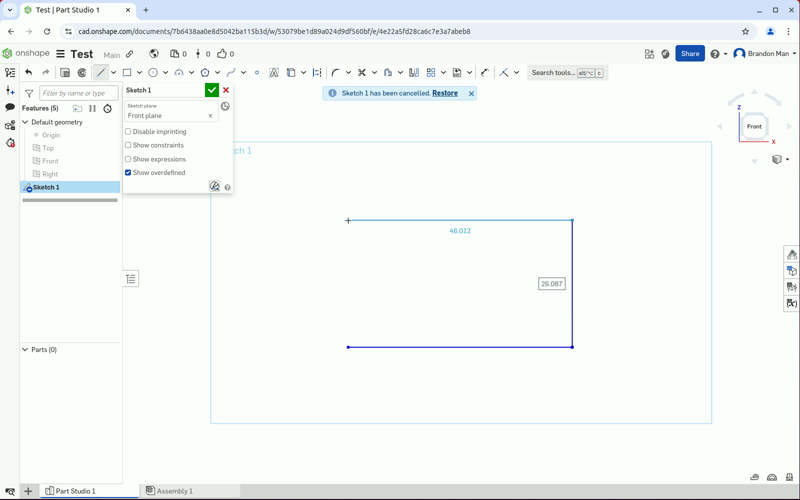
click(348, 220)
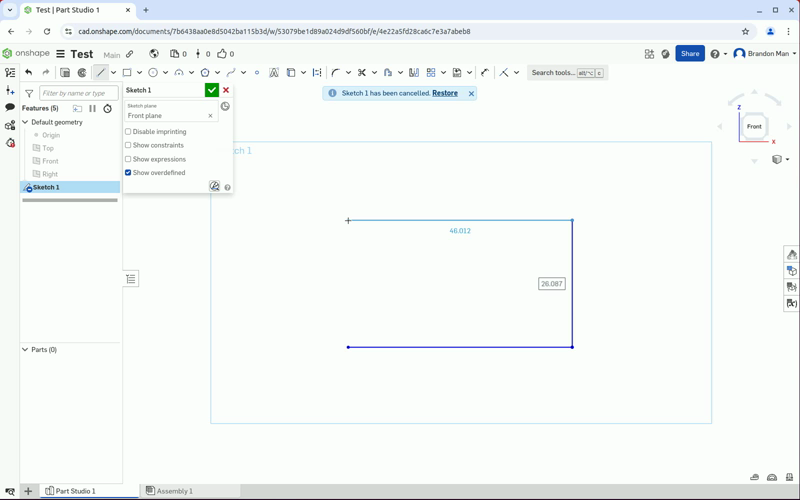
key_up(shift)
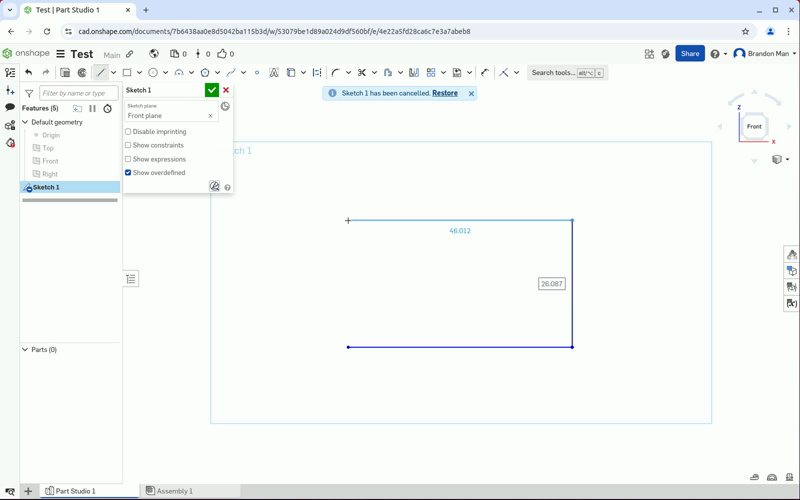
key_down(shift)
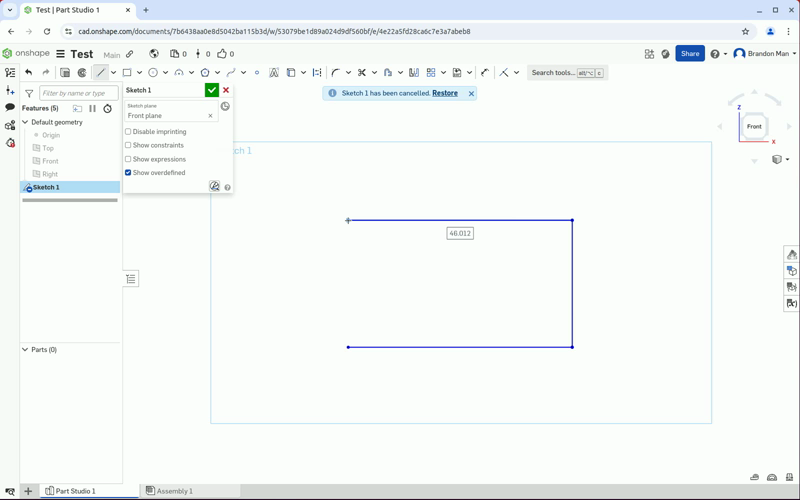
mouse_move(348, 347)
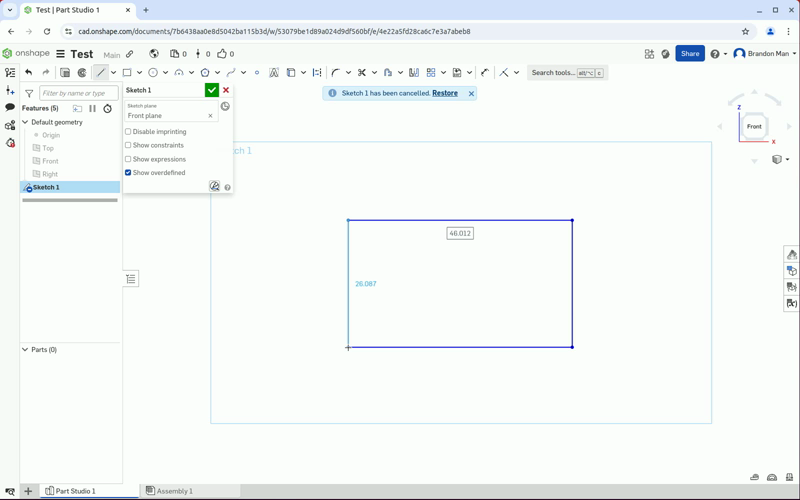
key_up(shift)
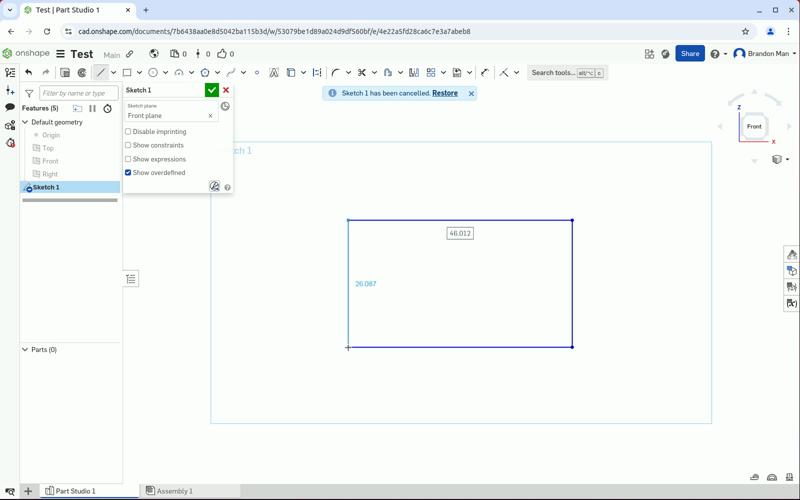
click(348, 347)
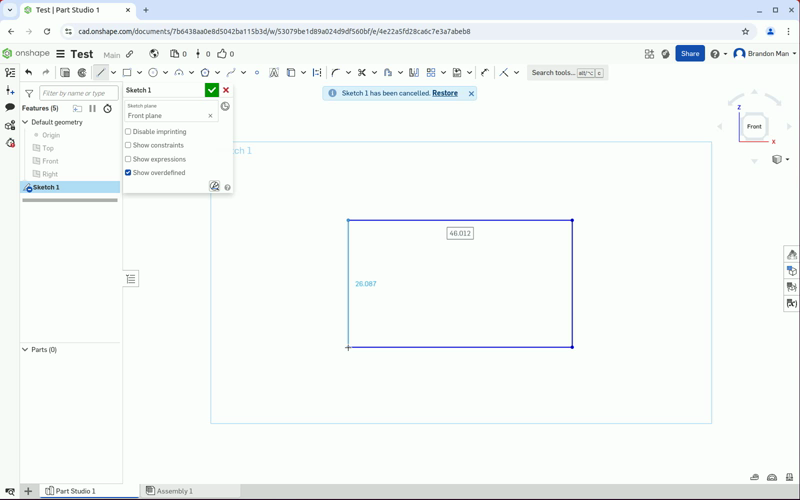
key(esc)
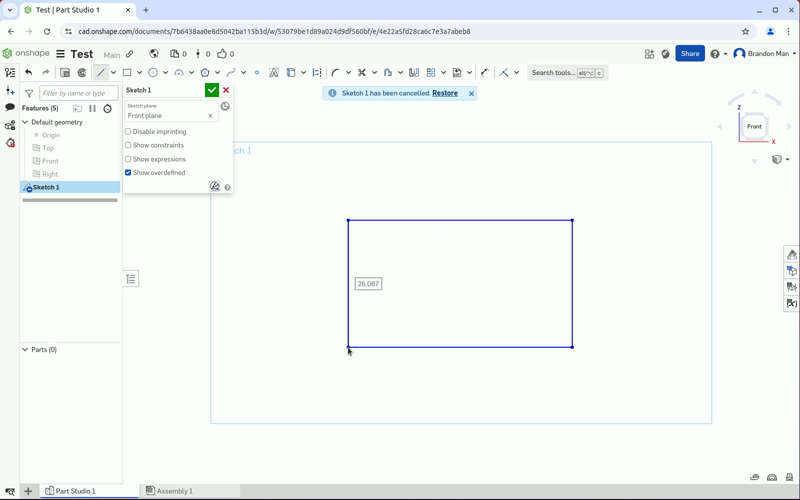
mouse_move(462, 288)
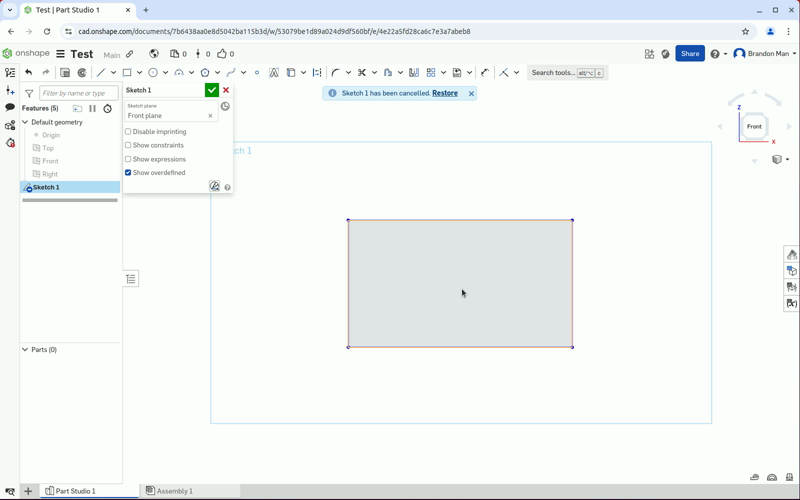
click(462, 288)
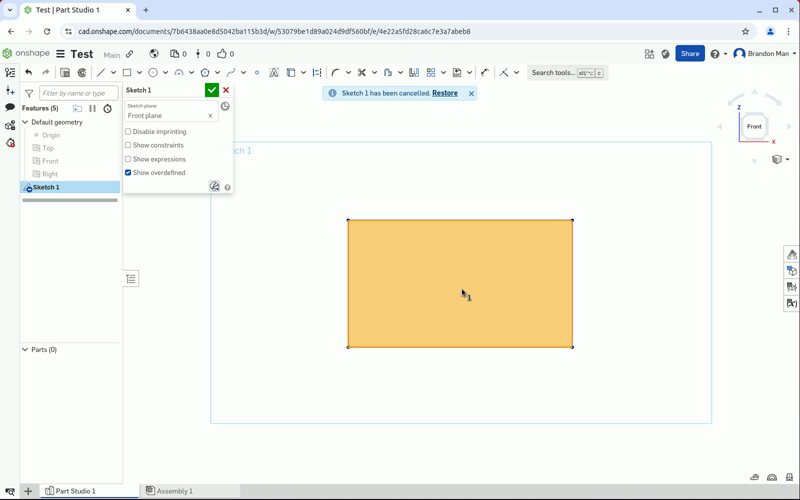
mouse_move(73, 352)
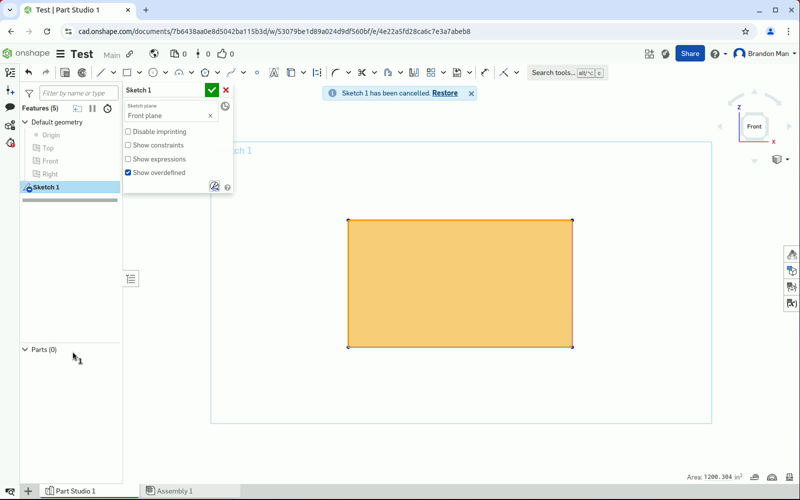
key(shift+y)
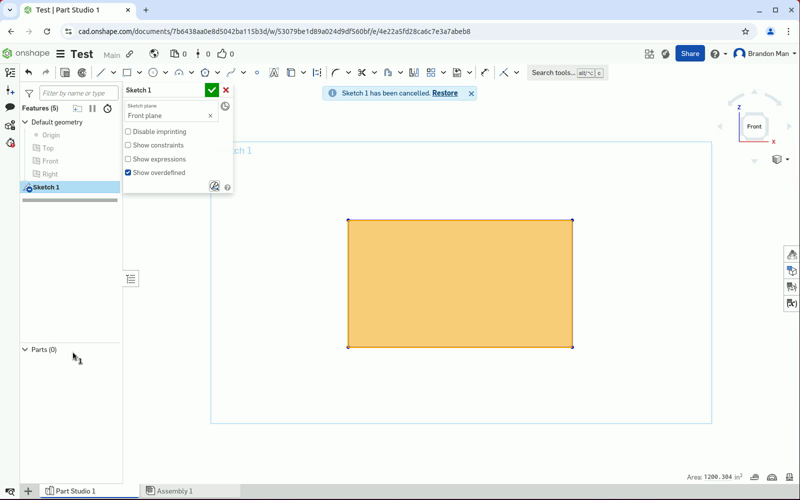
key(shift+e)
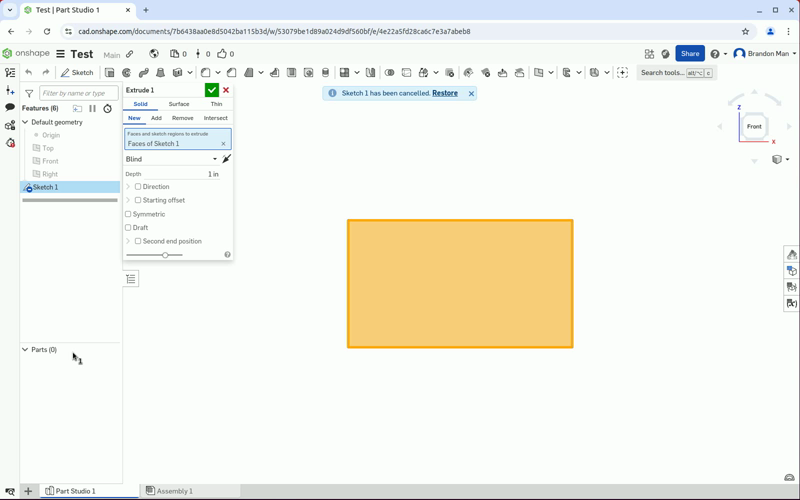
mouse_move(143, 106)
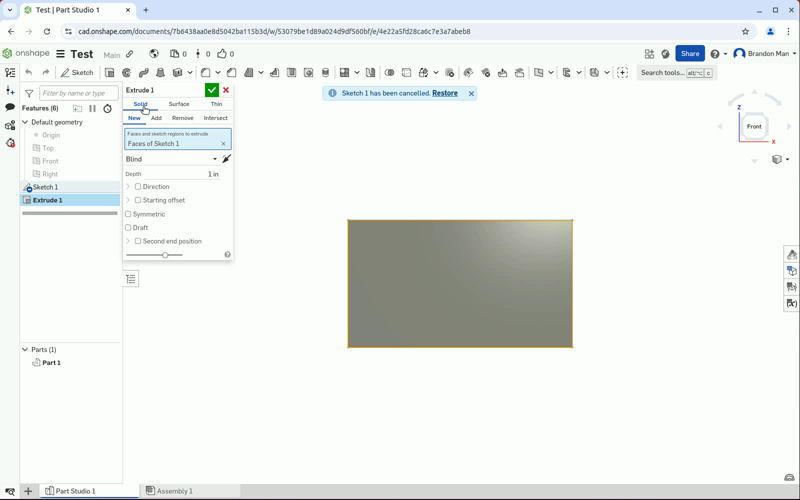
click(143, 106)
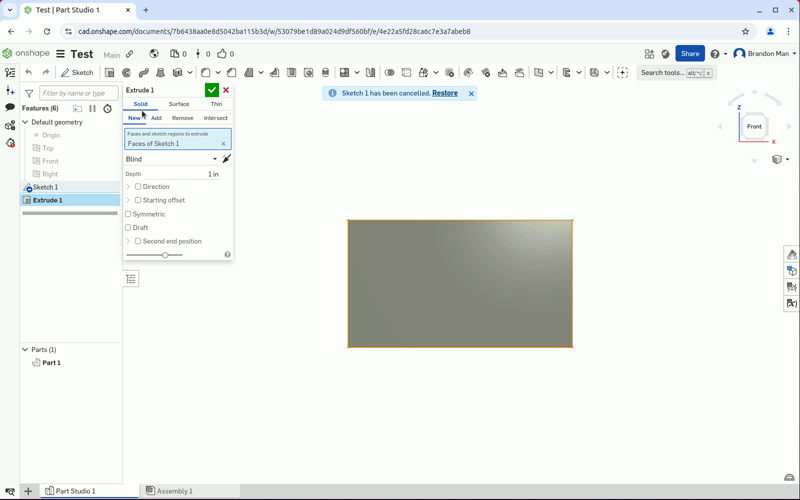
mouse_move(137, 120)
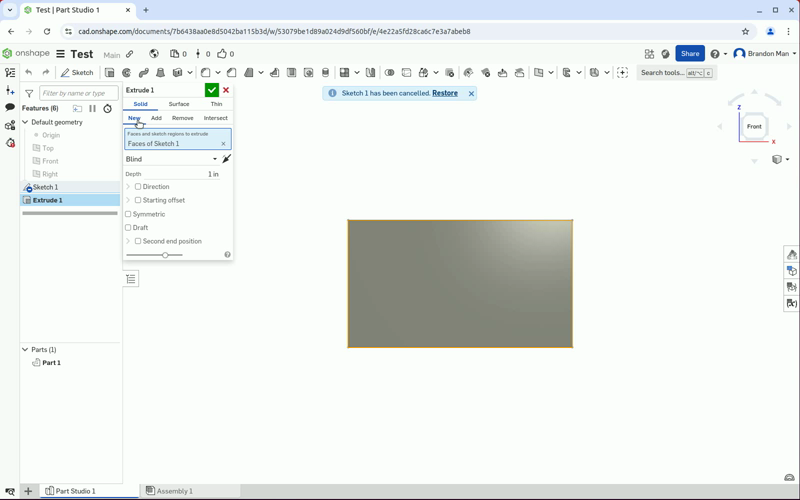
click(137, 120)
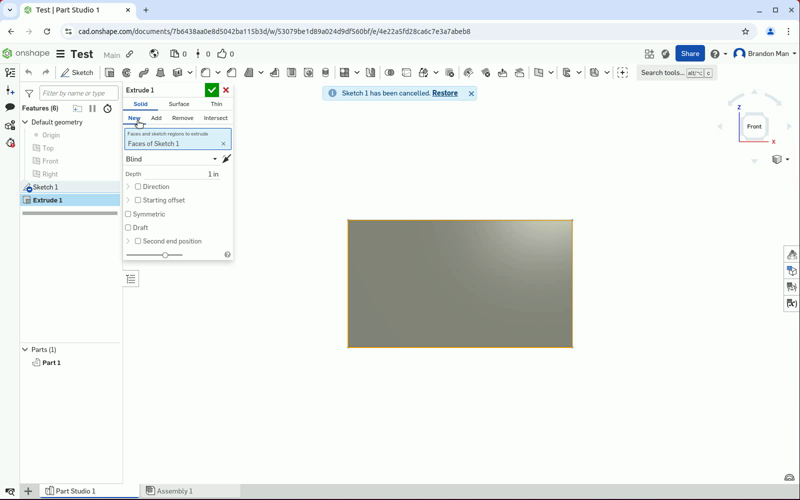
key(tab, 4)
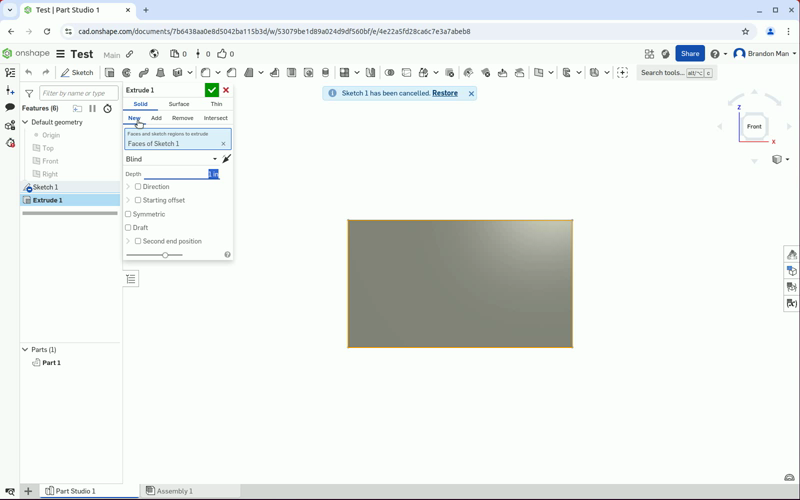
text(17.09)
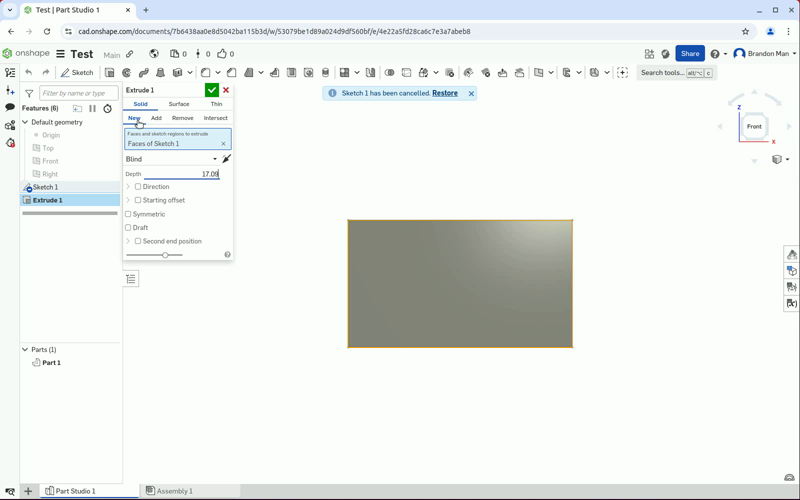
key(enter)
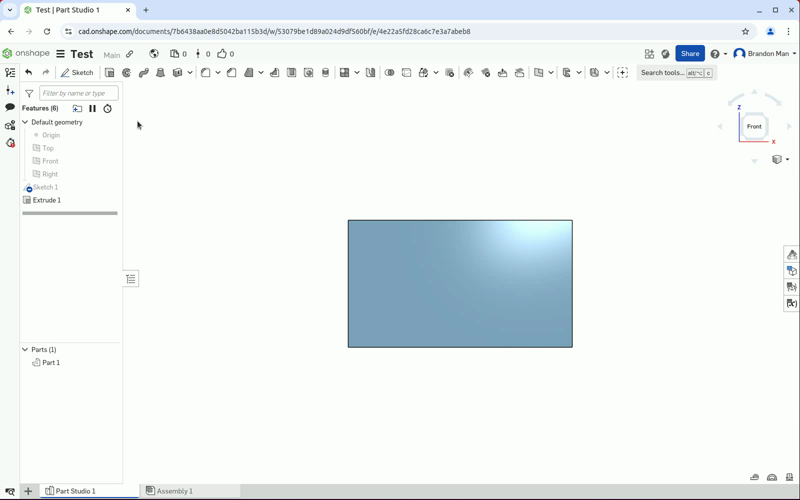
key(shift+h)
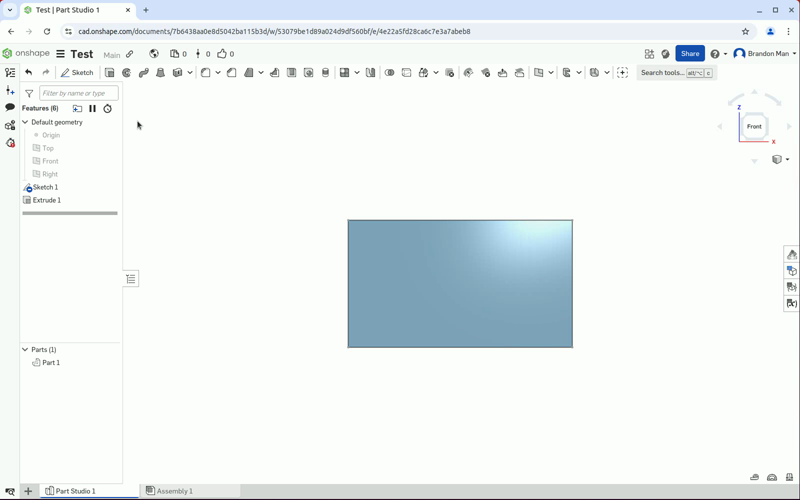
key(shift+h)
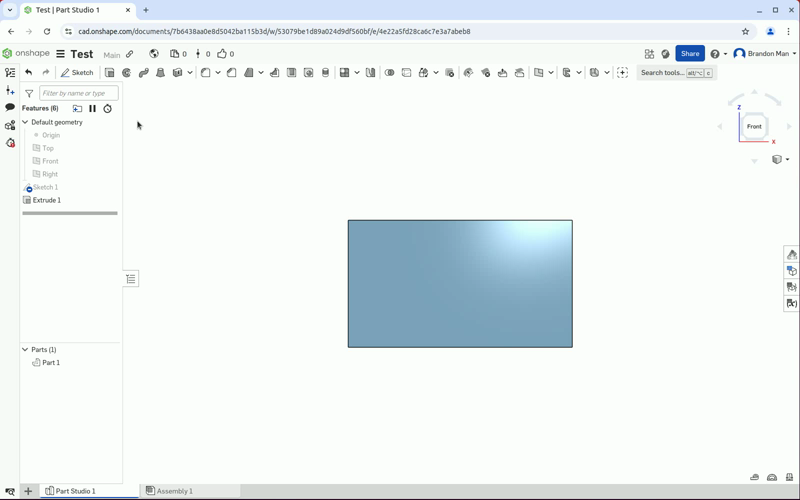
mouse_move(73, 189)
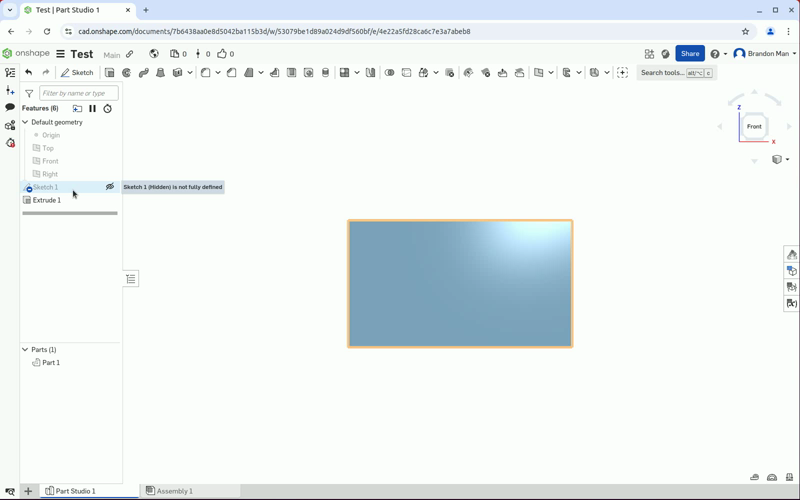
click(73, 189)
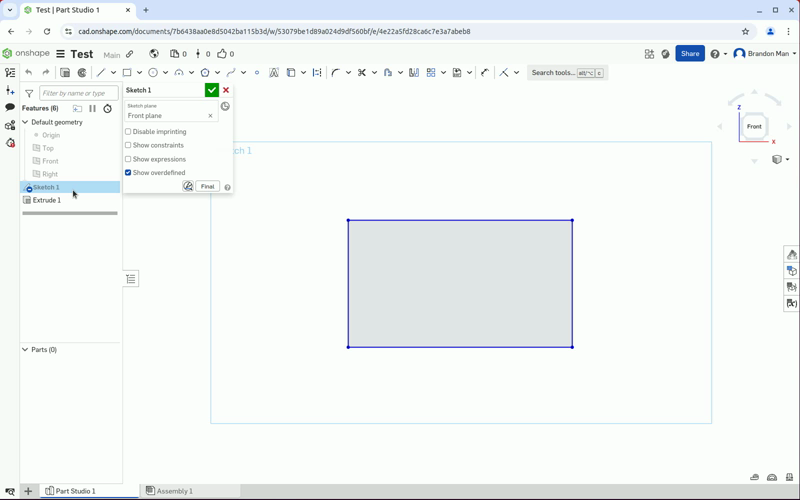
mouse_move(229, 92)
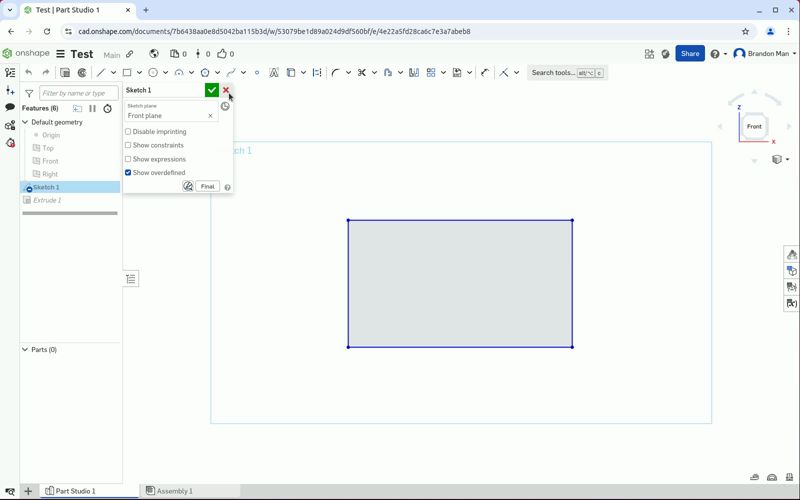
click(229, 92)
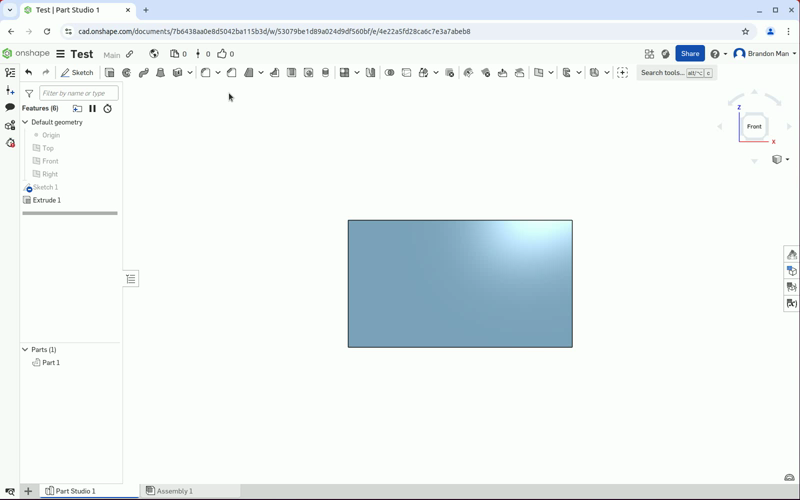
mouse_move(73, 352)
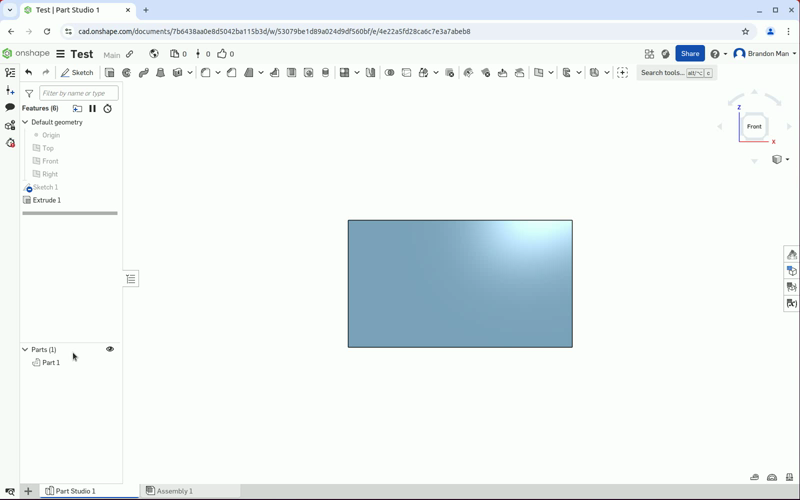
key(y)
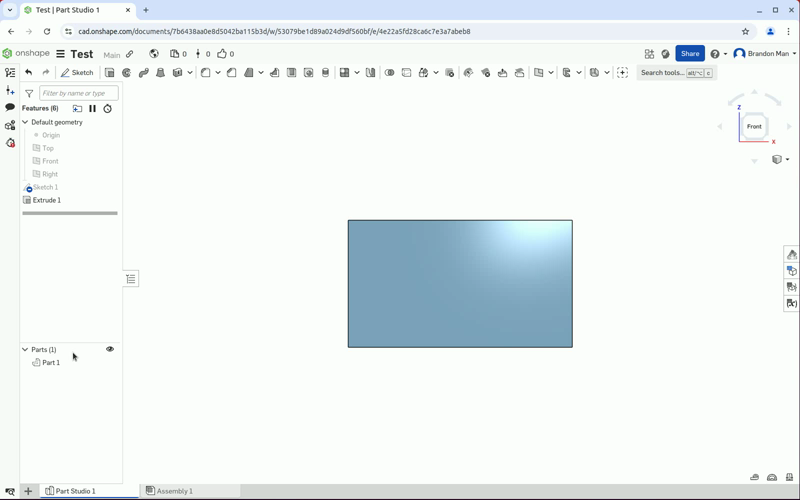
key(shift+p)
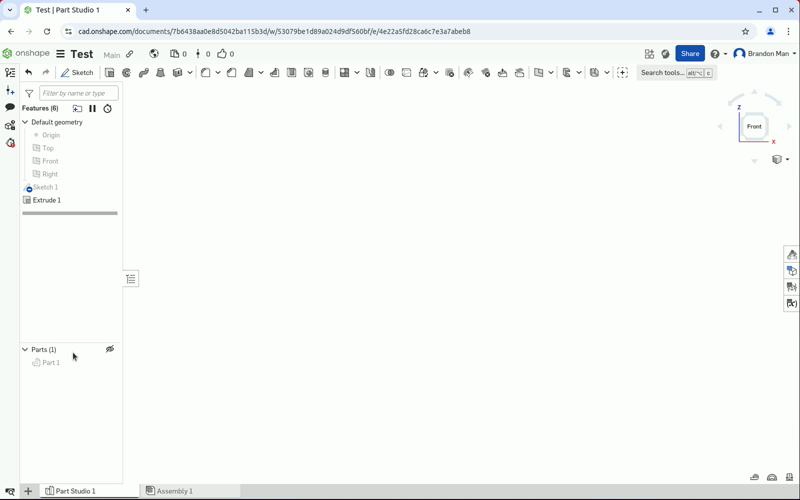
key(space)
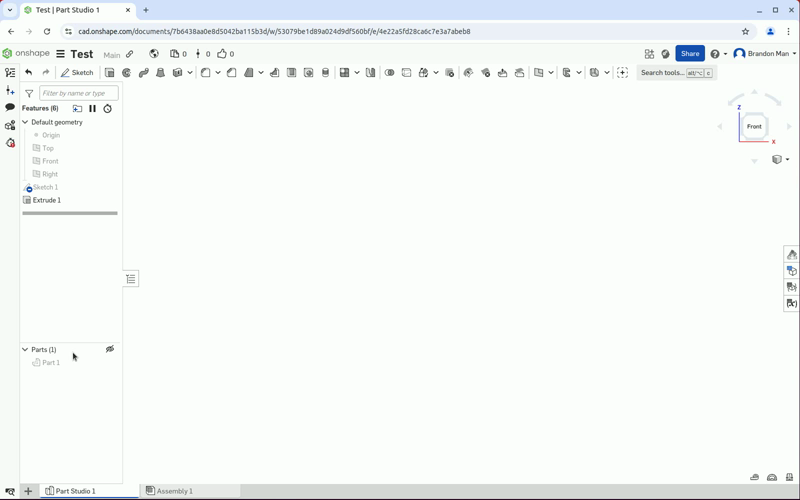
key_down(shift)
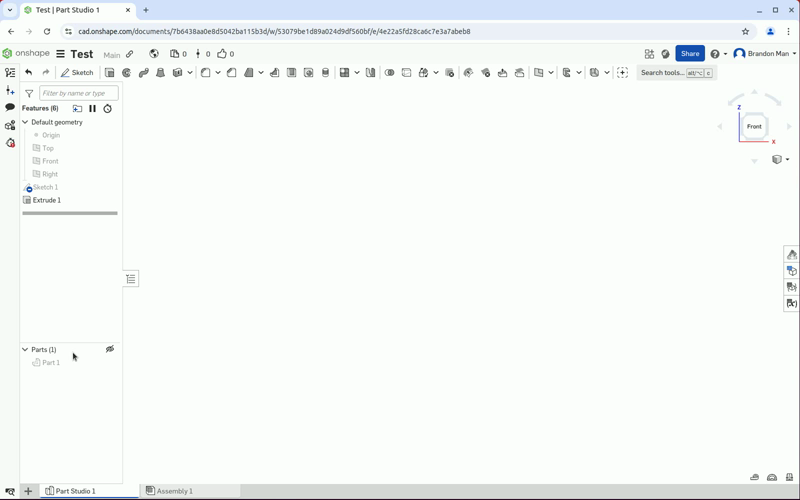
key(left)
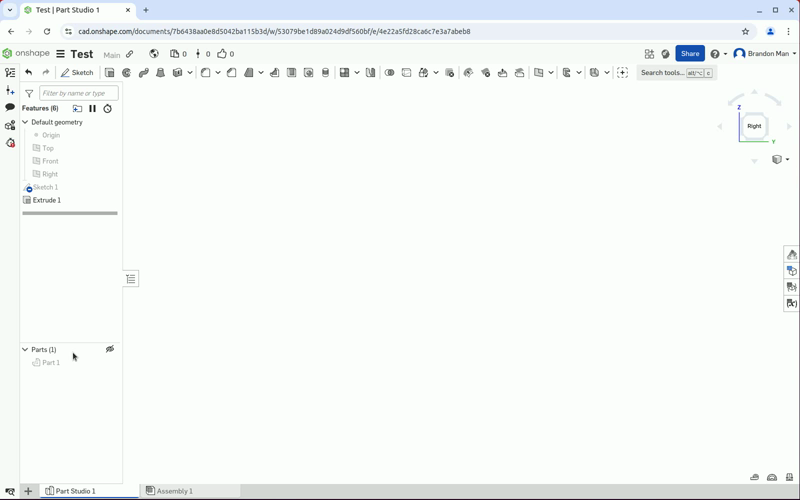
key_up(shift)
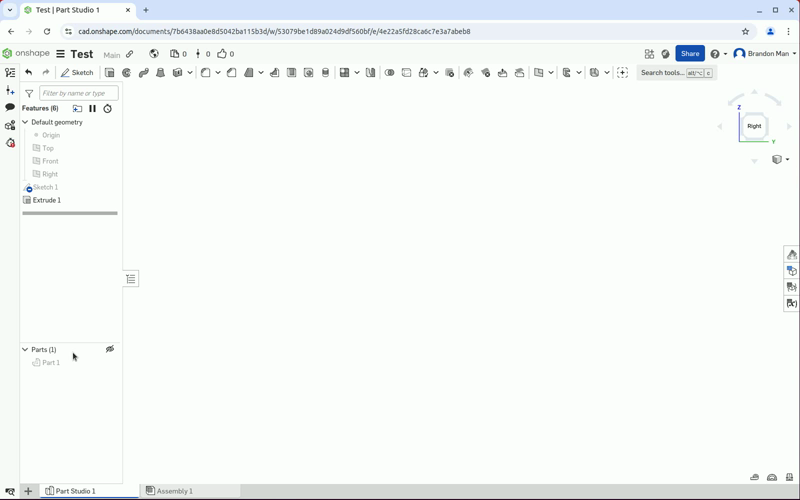
mouse_move(73, 352)
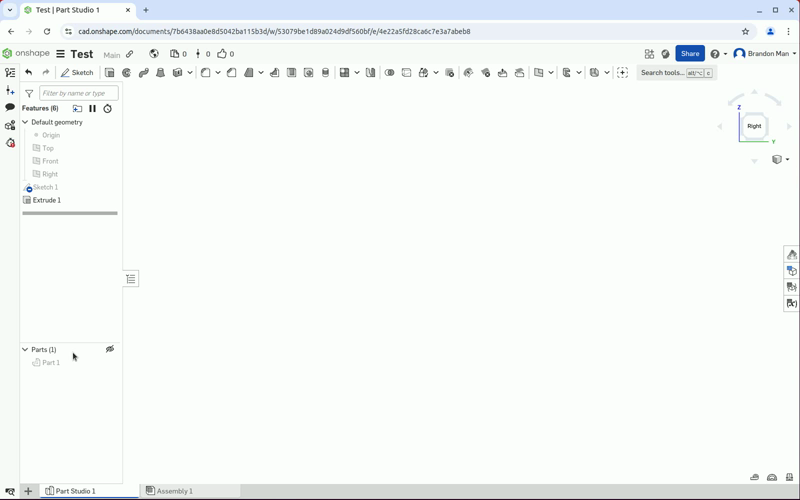
key(shift+y)
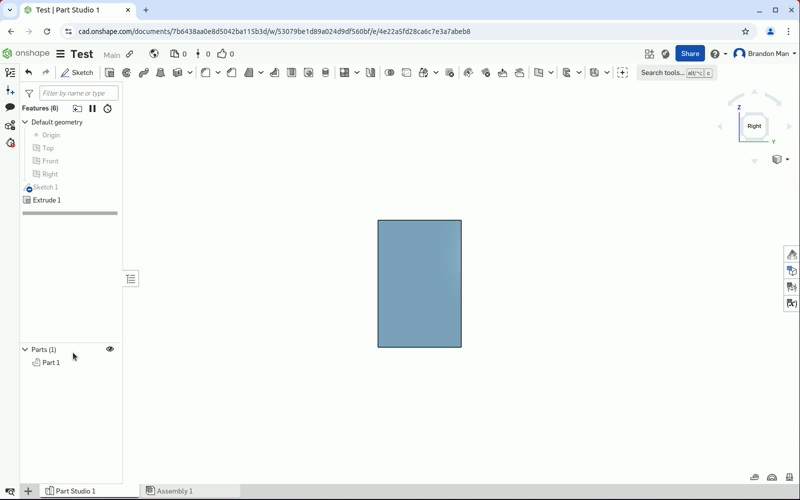
mouse_move(541, 75)
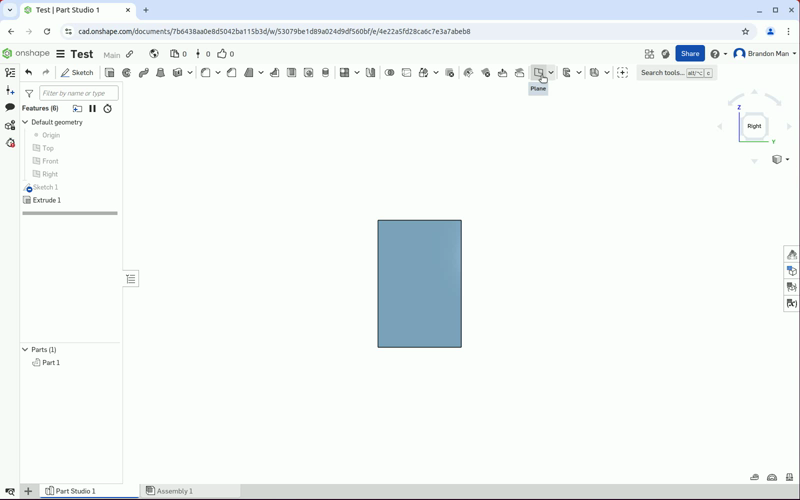
click(541, 75)
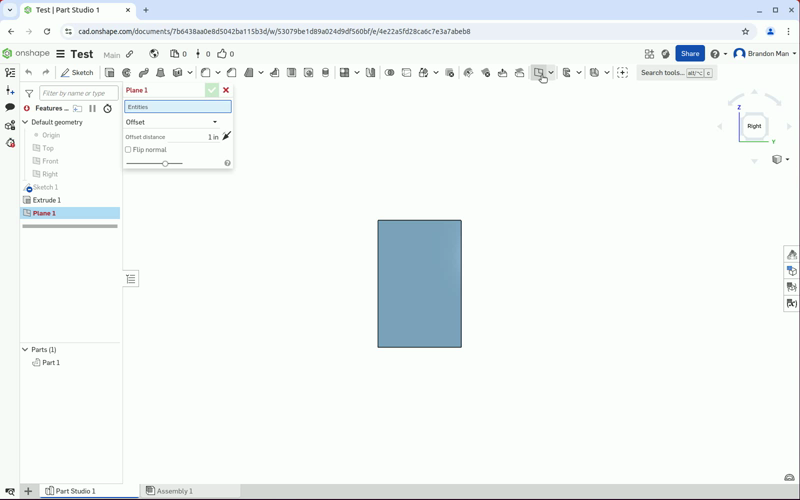
mouse_move(73, 176)
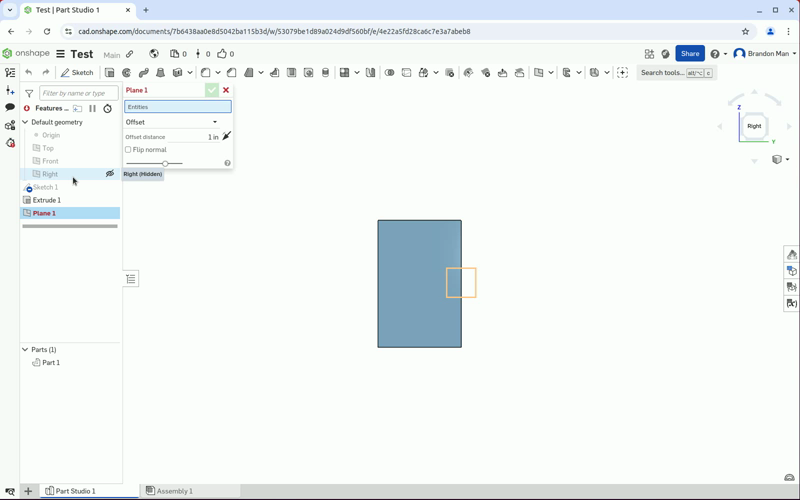
click(73, 176)
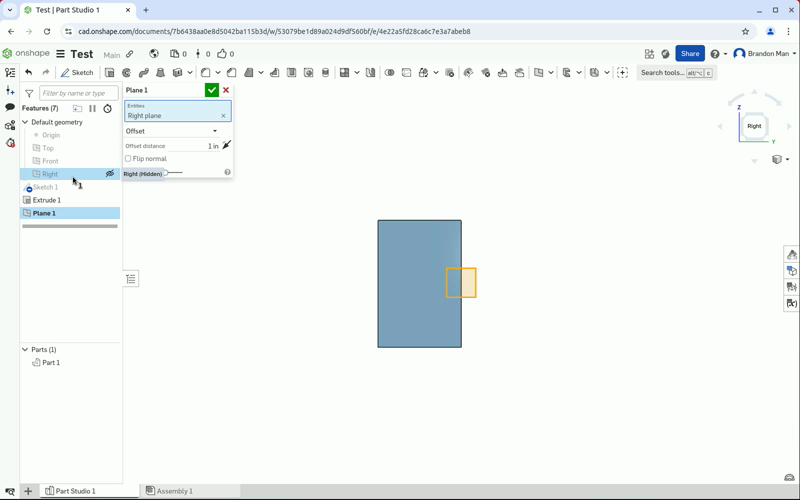
key(tab, 2)
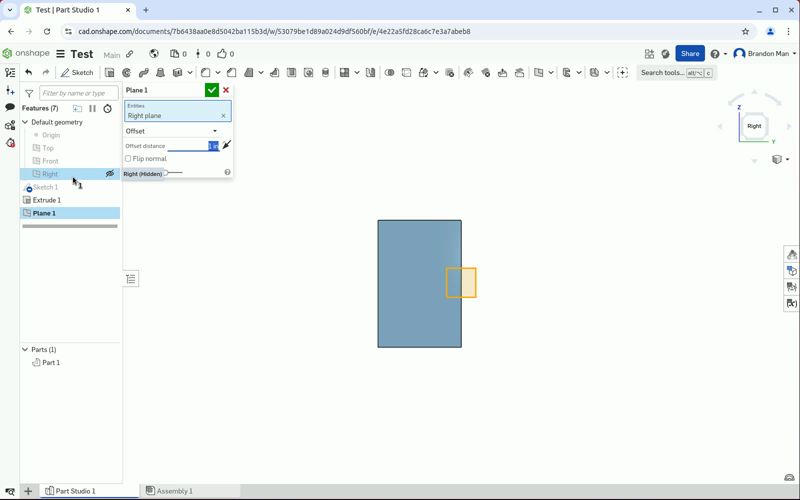
text(23.108)
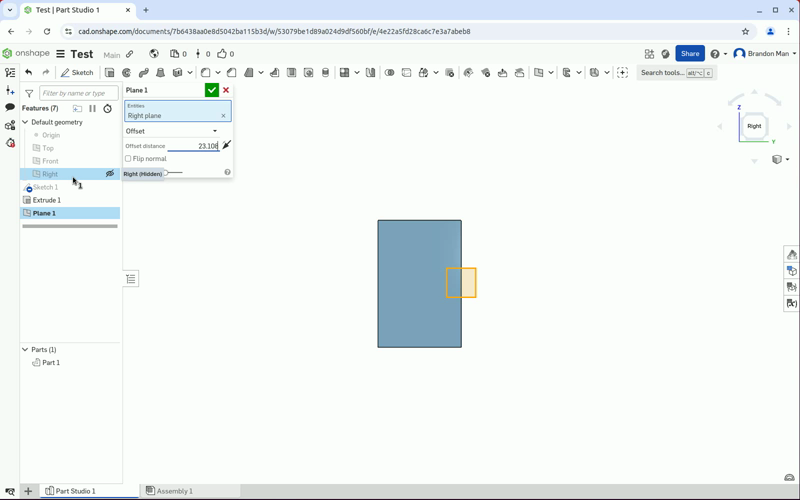
key(enter, 2)
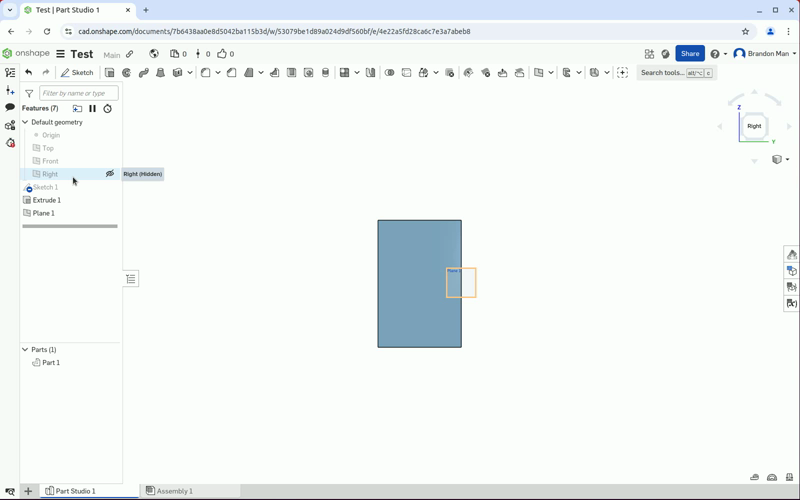
key(shift+s)
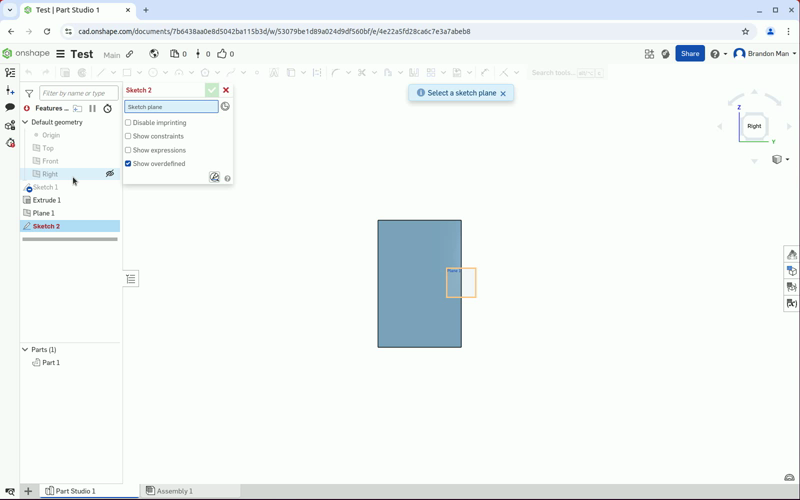
mouse_move(73, 215)
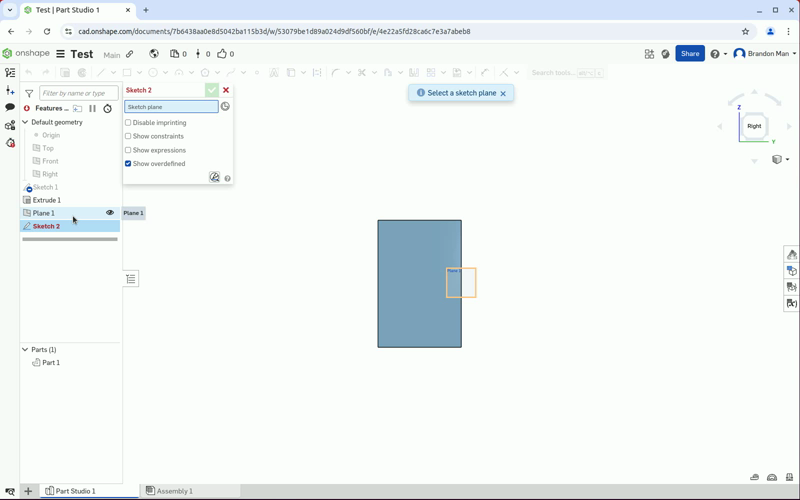
click(73, 215)
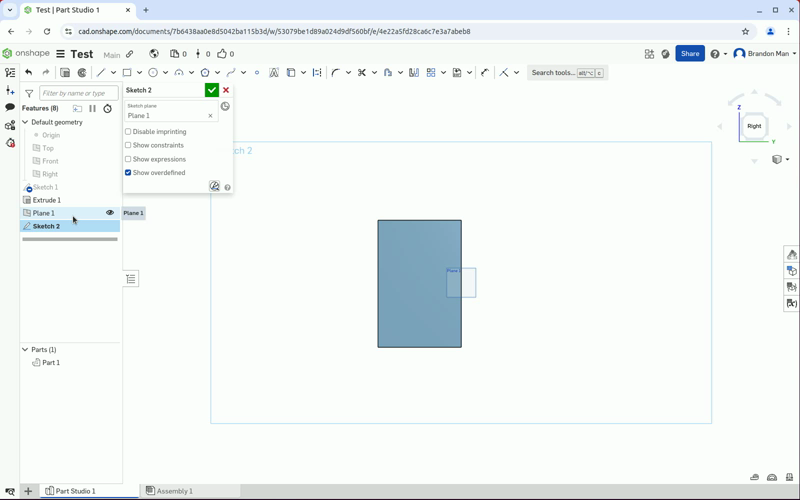
mouse_move(73, 352)
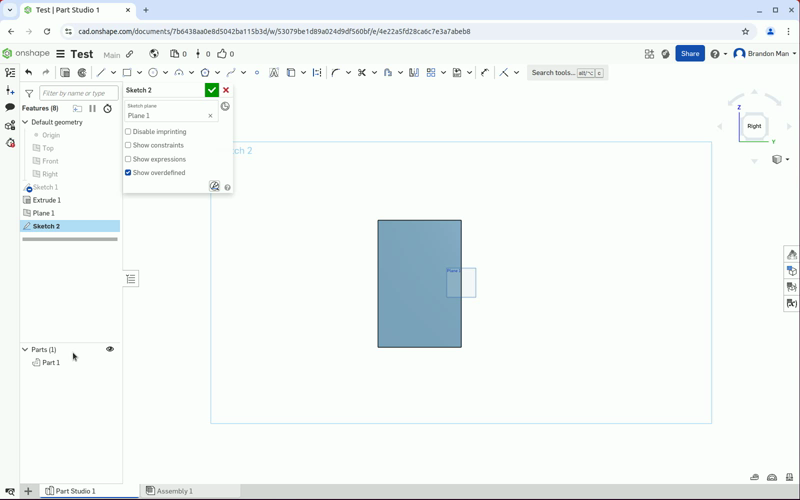
key(y)
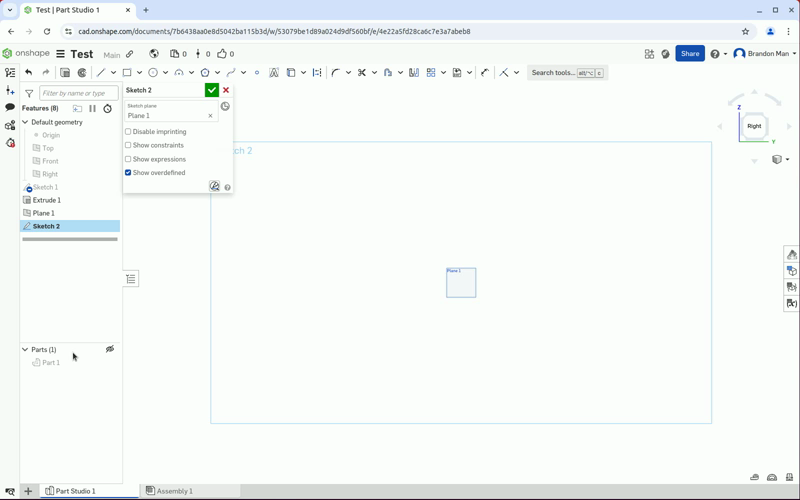
key(l)
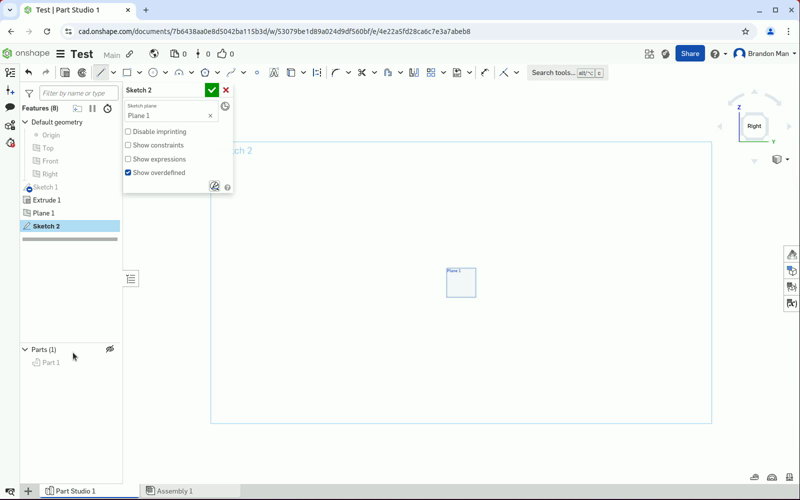
key_down(shift)
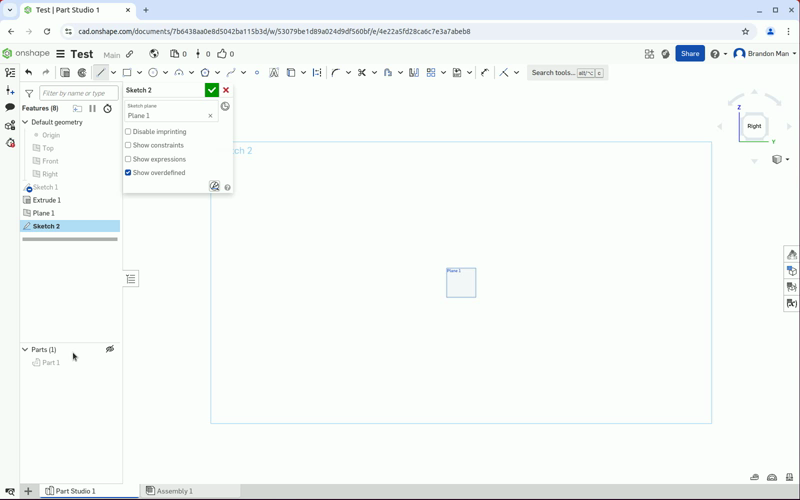
mouse_move(393, 328)
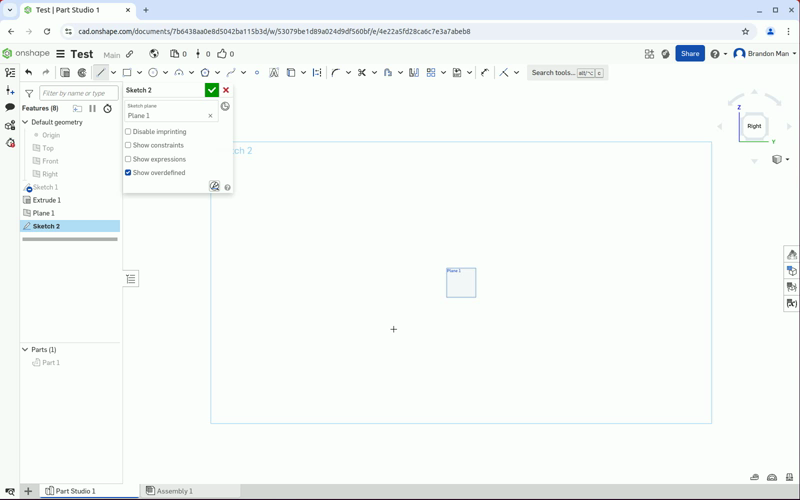
click(393, 328)
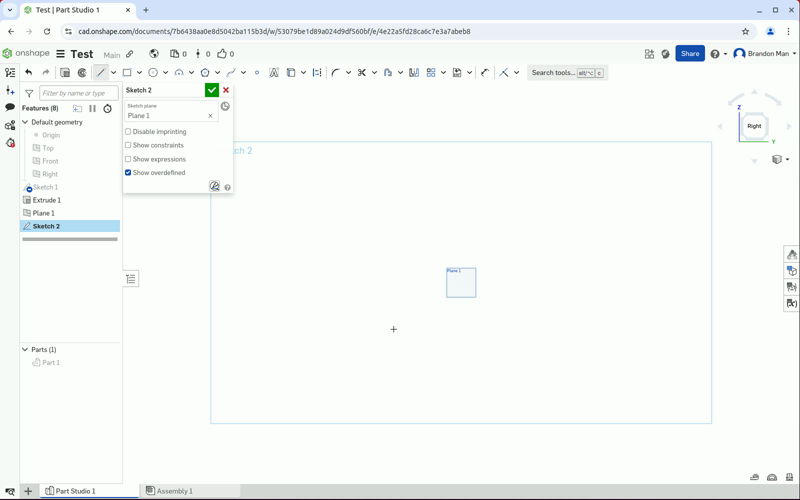
key_up(shift)
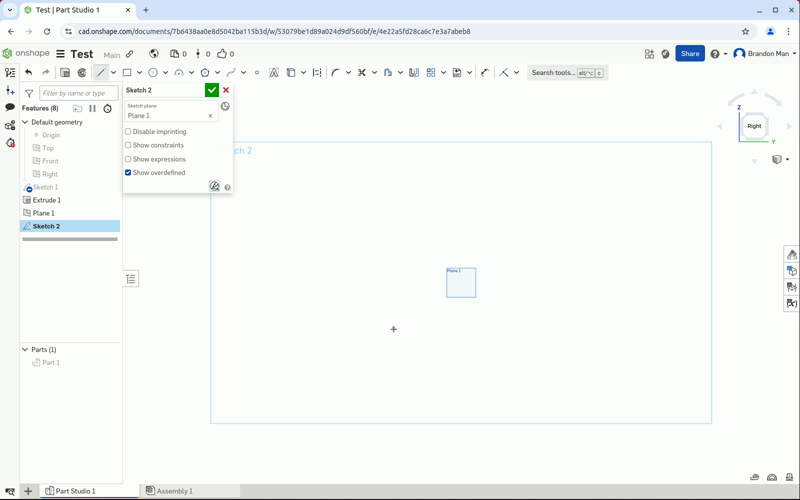
key_down(shift)
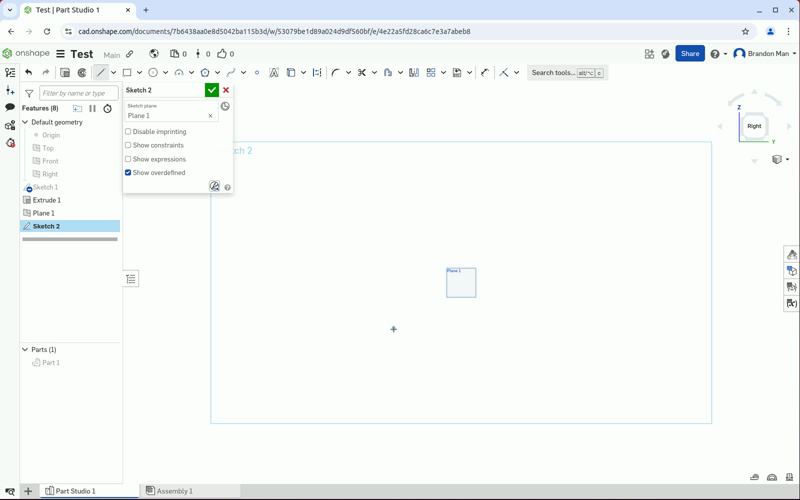
mouse_move(423, 328)
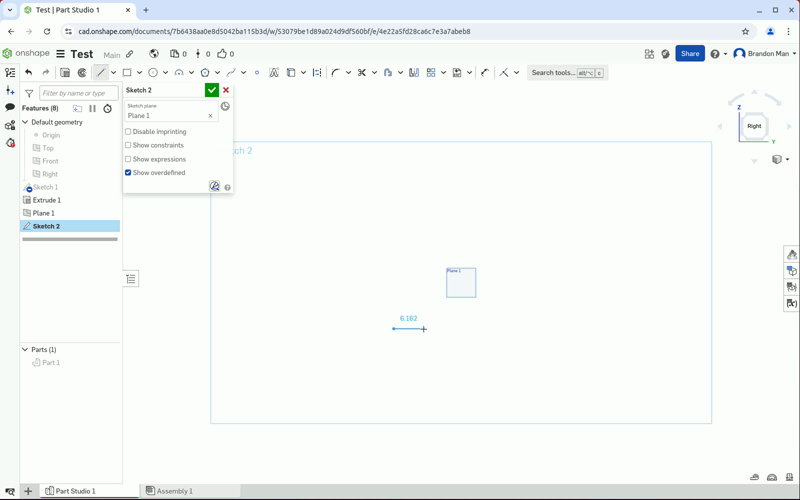
mouse_move(445, 328)
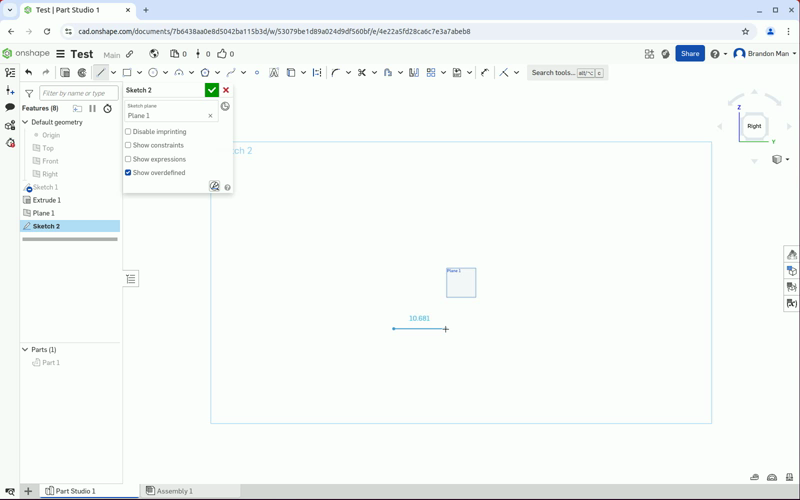
click(445, 328)
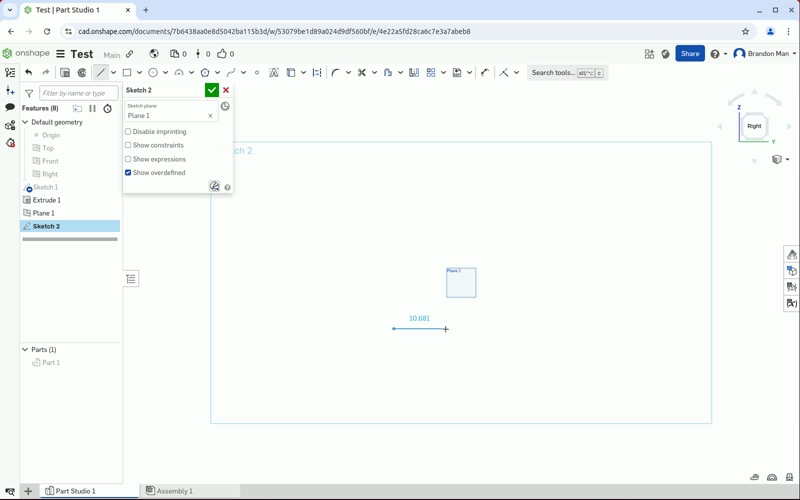
key_up(shift)
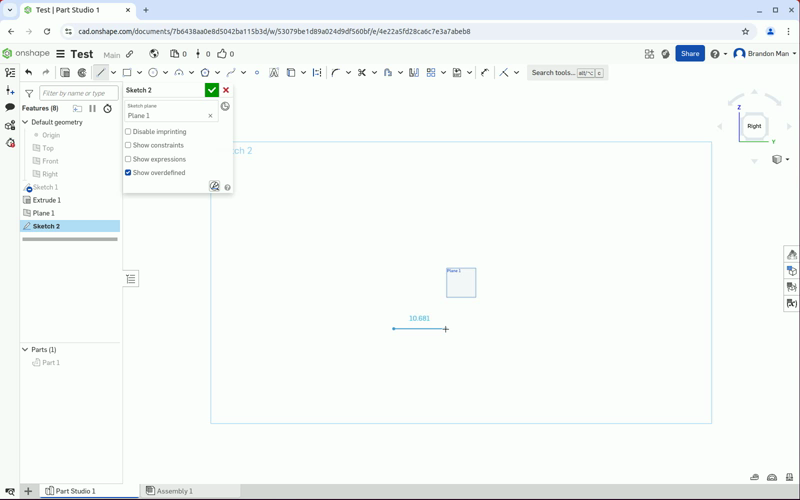
key_down(shift)
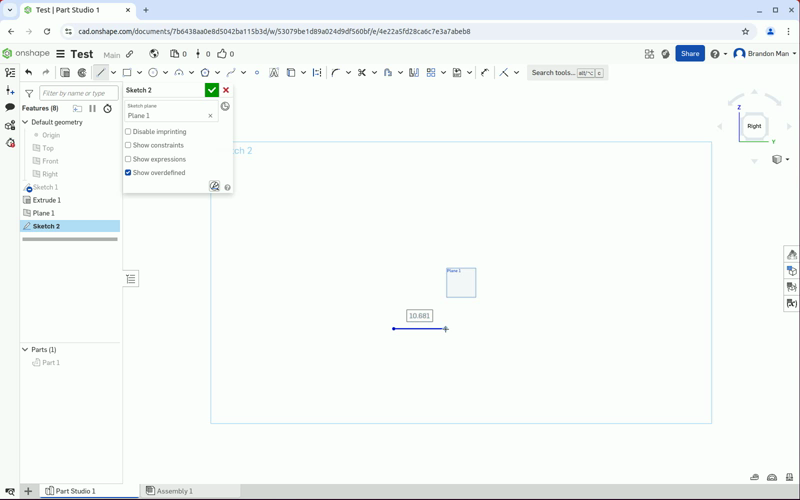
mouse_move(445, 230)
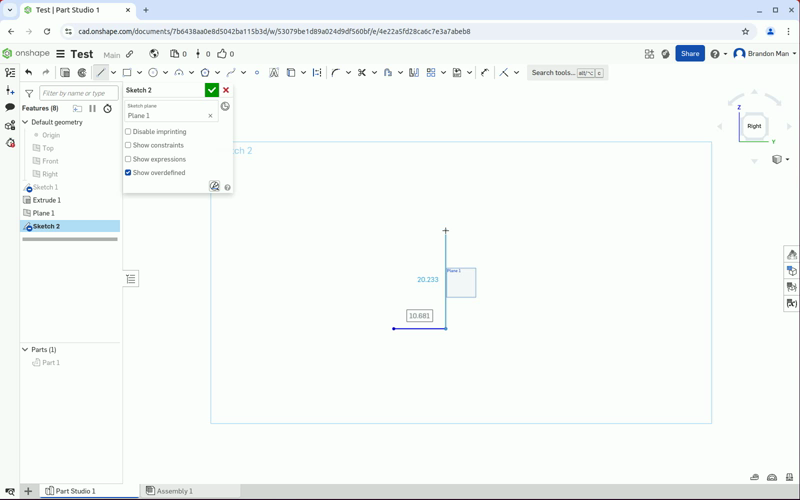
click(445, 230)
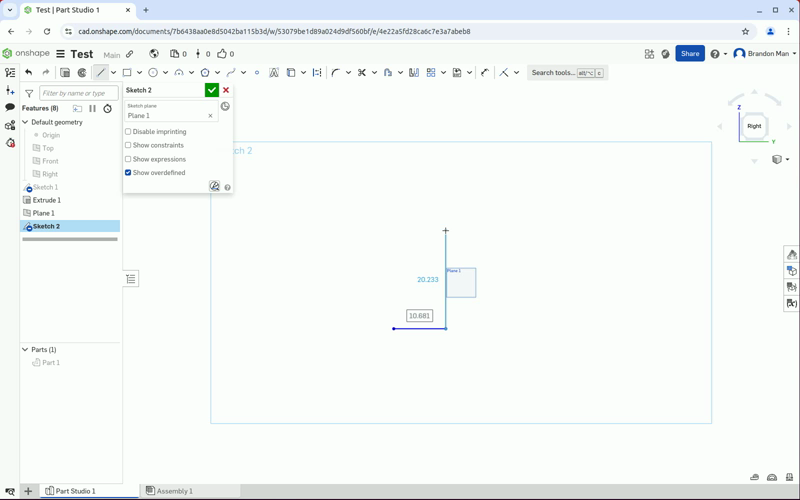
key_up(shift)
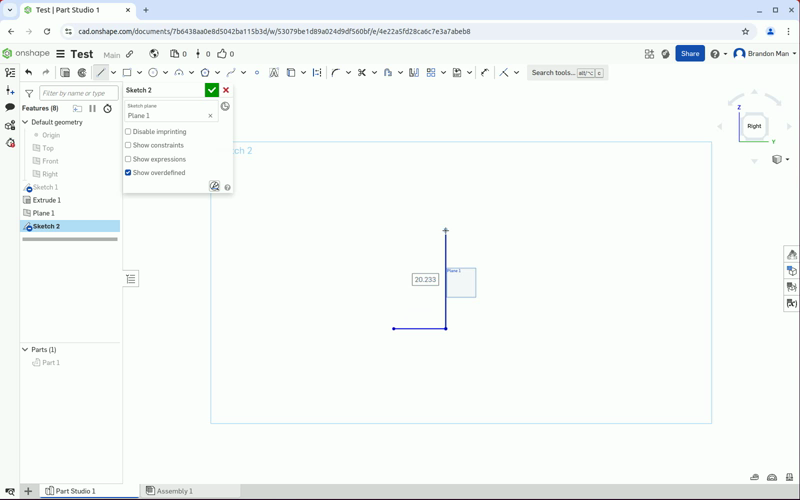
key_down(shift)
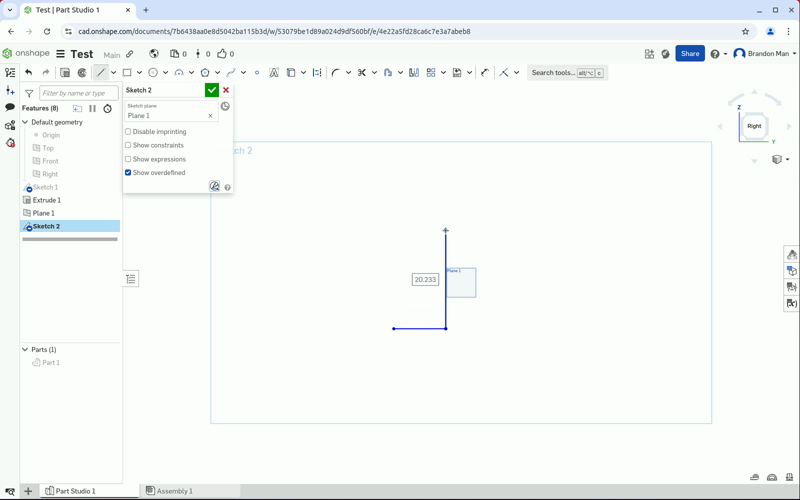
mouse_move(475, 230)
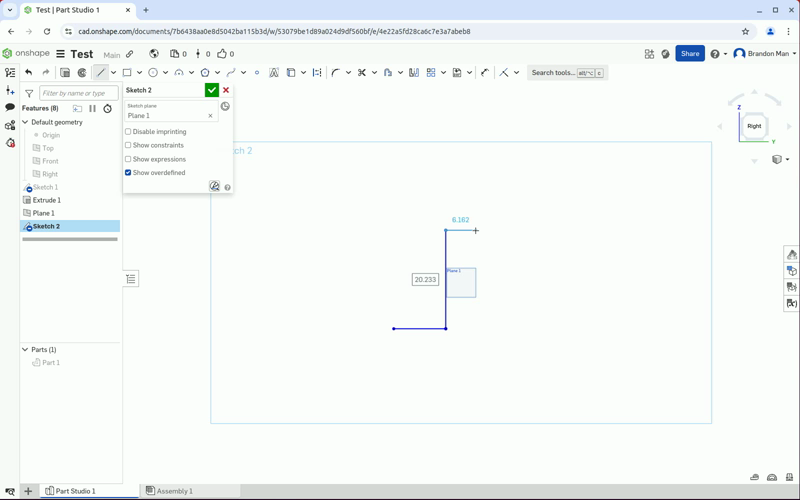
mouse_move(393, 230)
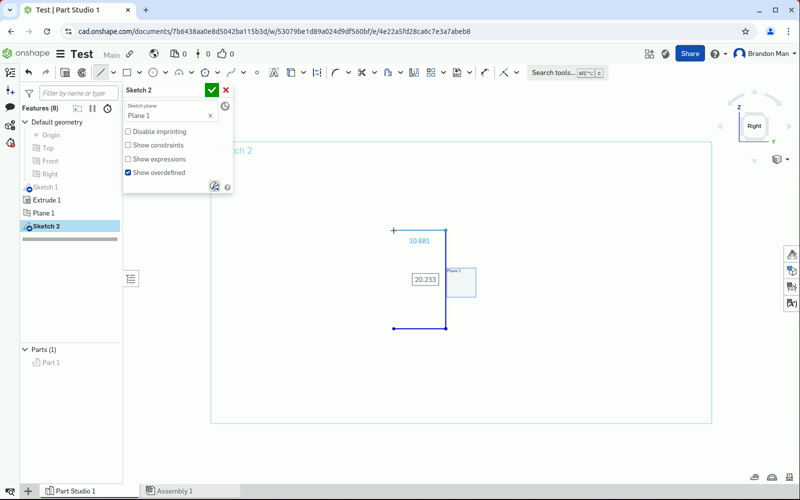
click(393, 230)
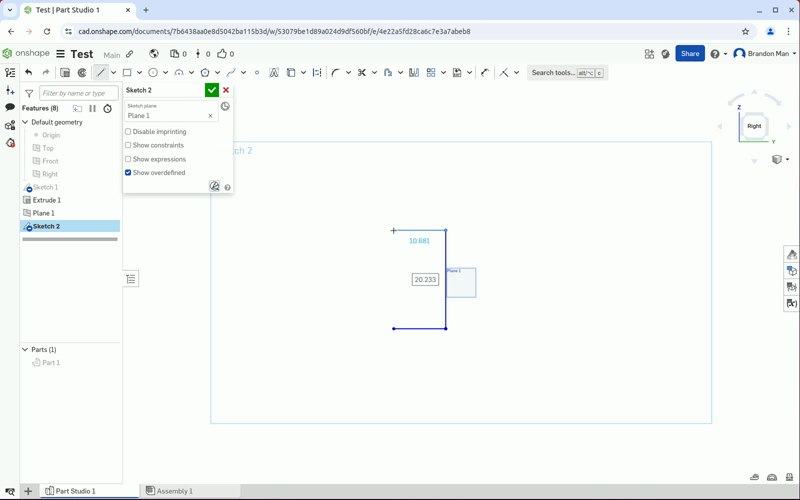
key_up(shift)
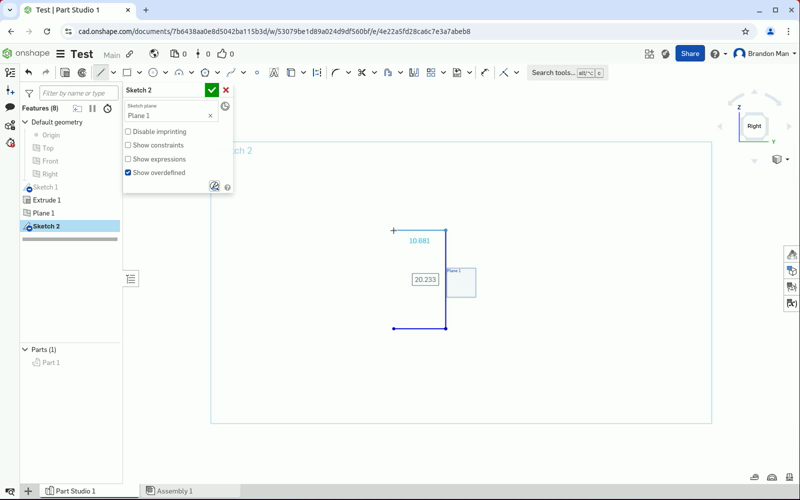
key_down(shift)
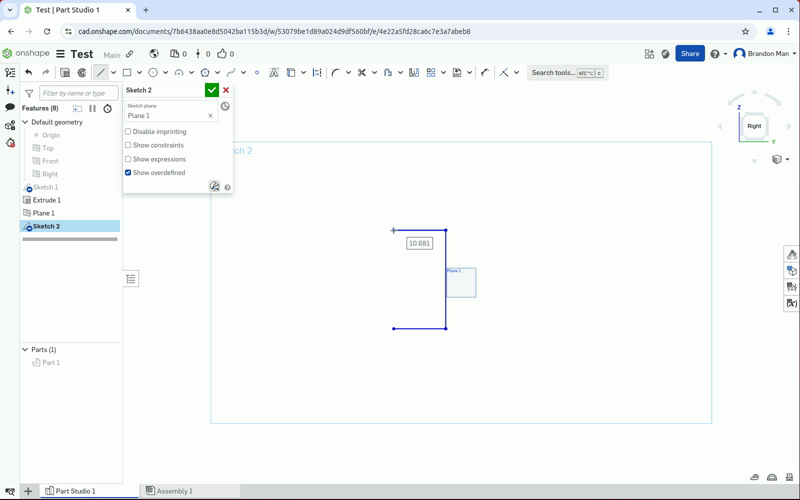
mouse_move(393, 328)
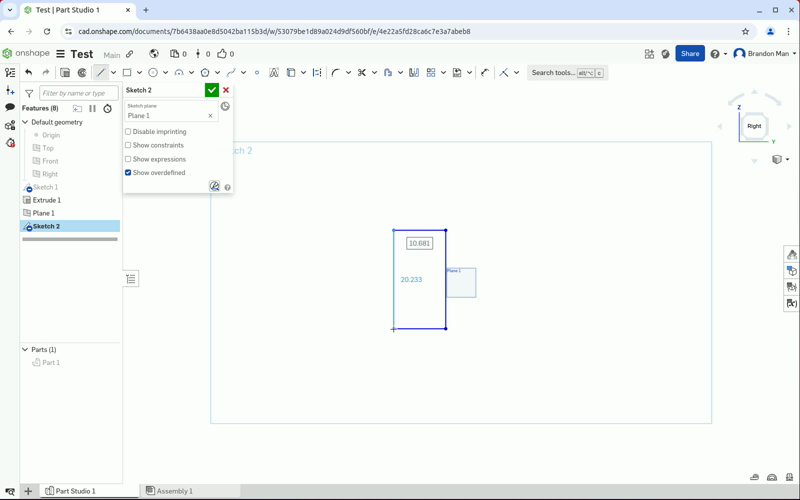
key_up(shift)
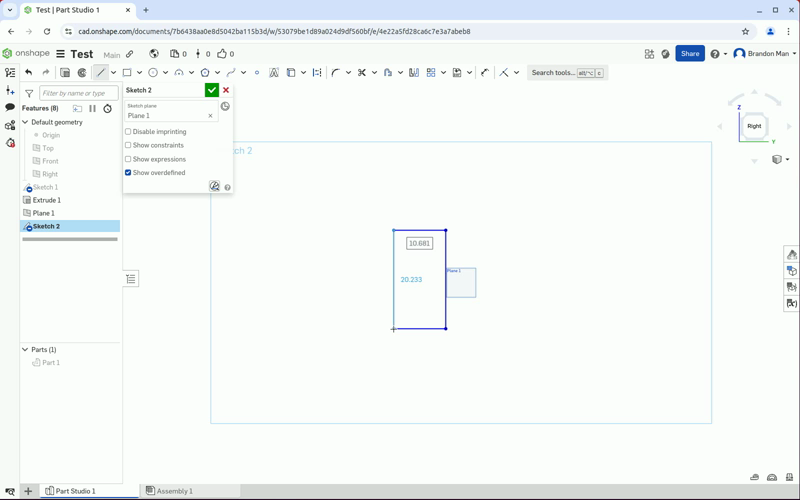
click(393, 328)
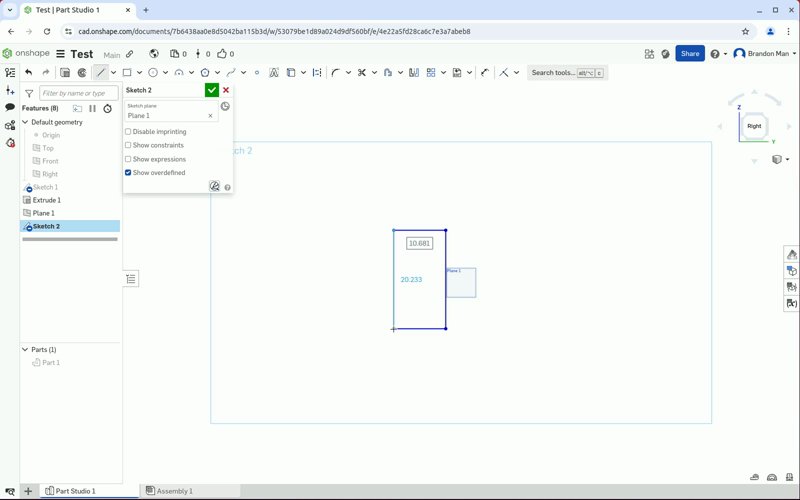
key(esc)
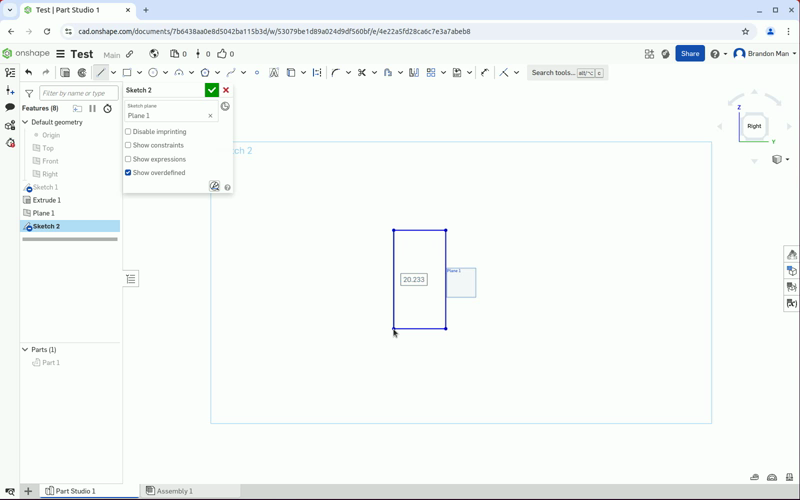
mouse_move(410, 262)
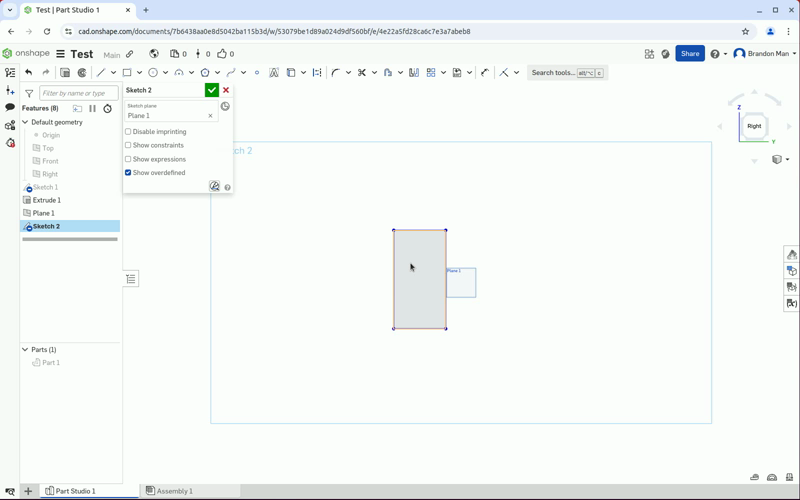
click(410, 262)
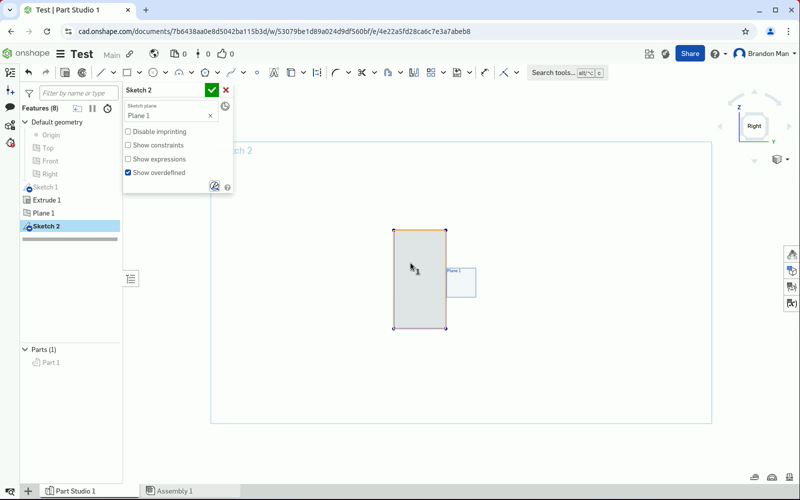
mouse_move(73, 352)
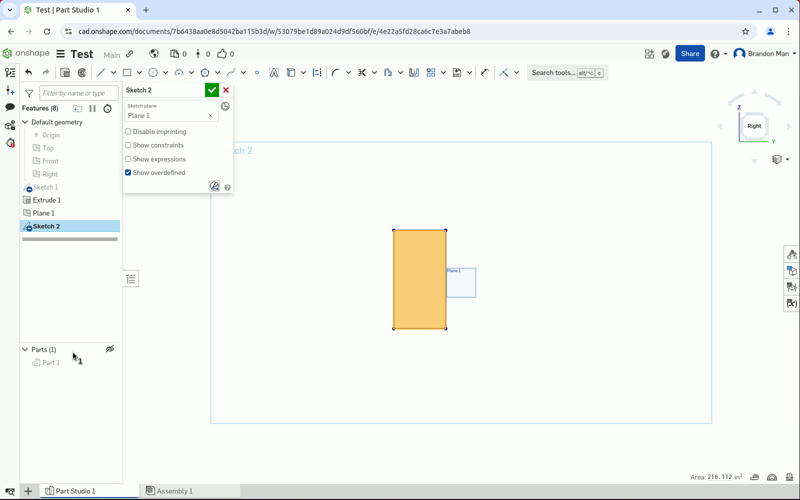
key(shift+y)
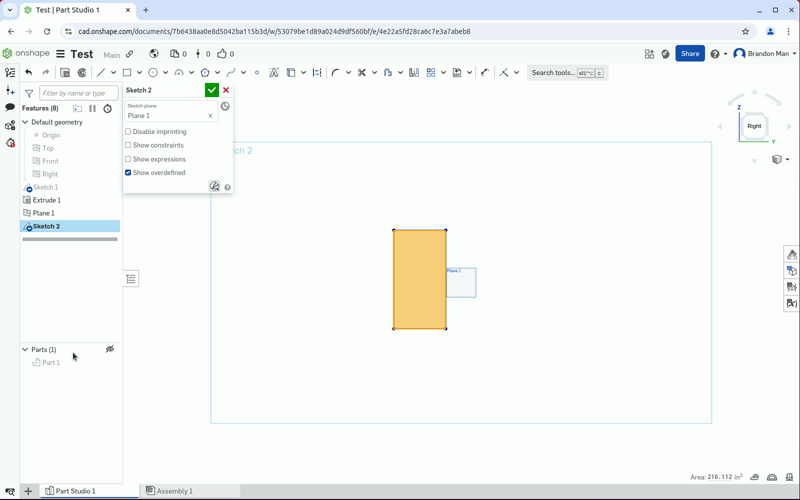
key(shift+e)
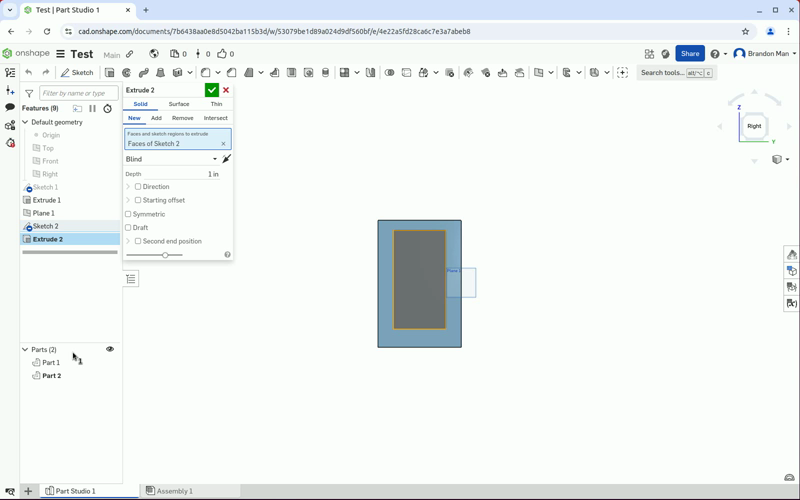
mouse_move(143, 106)
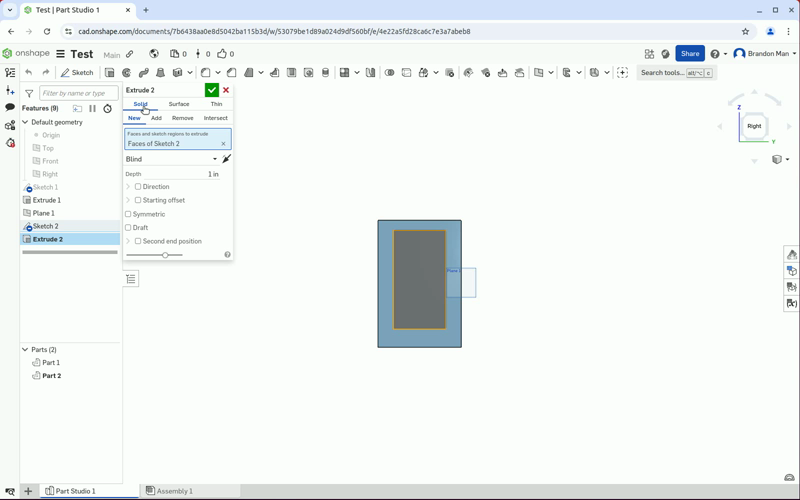
click(143, 106)
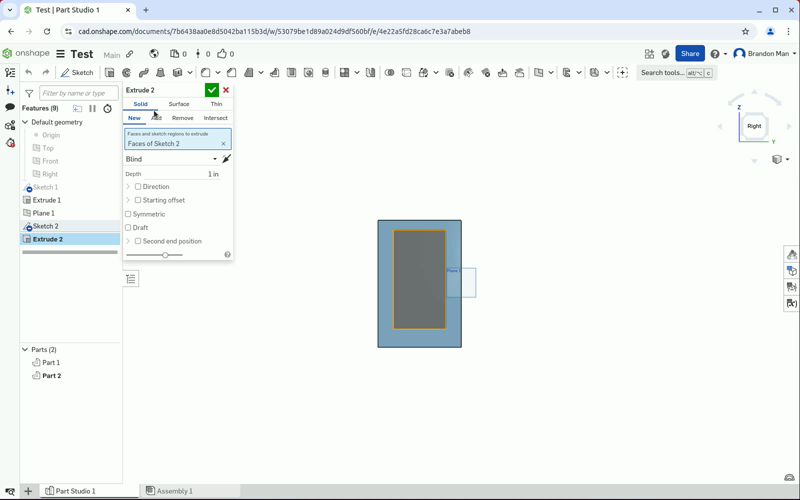
mouse_move(186, 120)
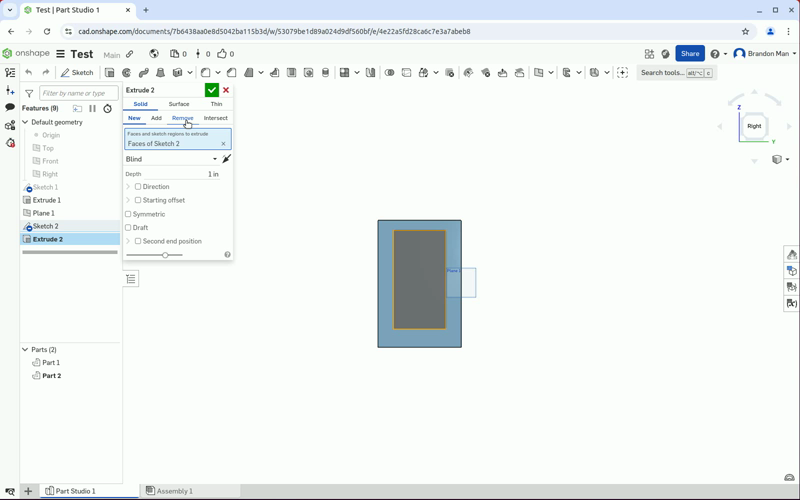
click(186, 120)
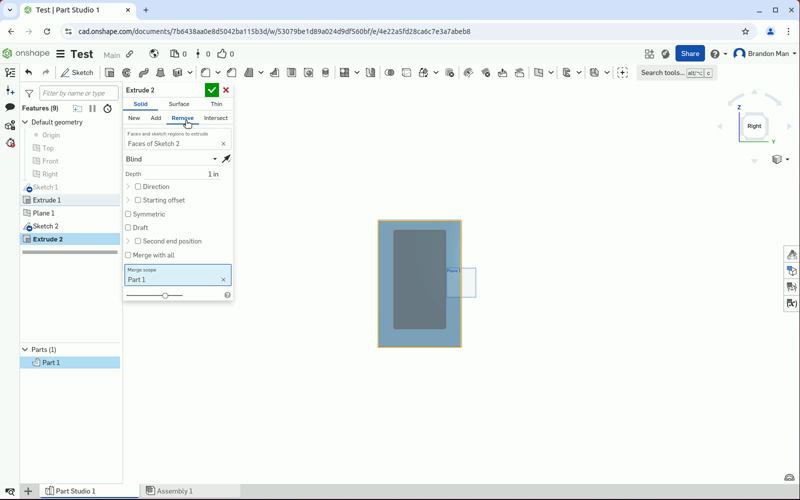
key(tab, 4)
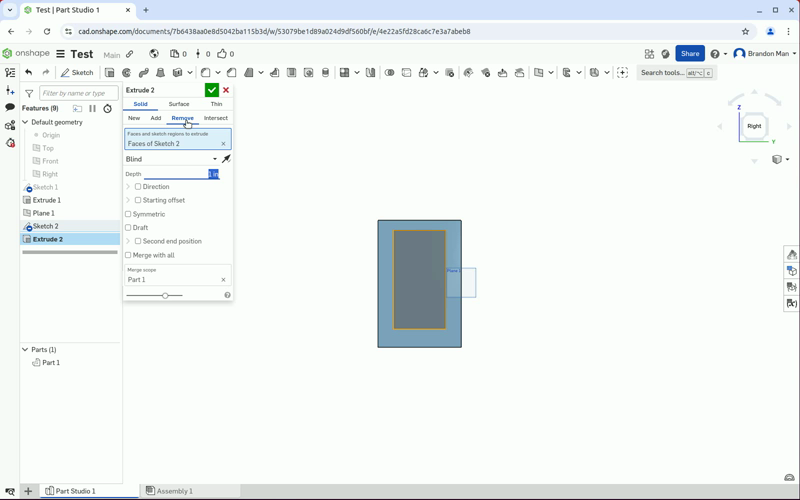
text(30.811)
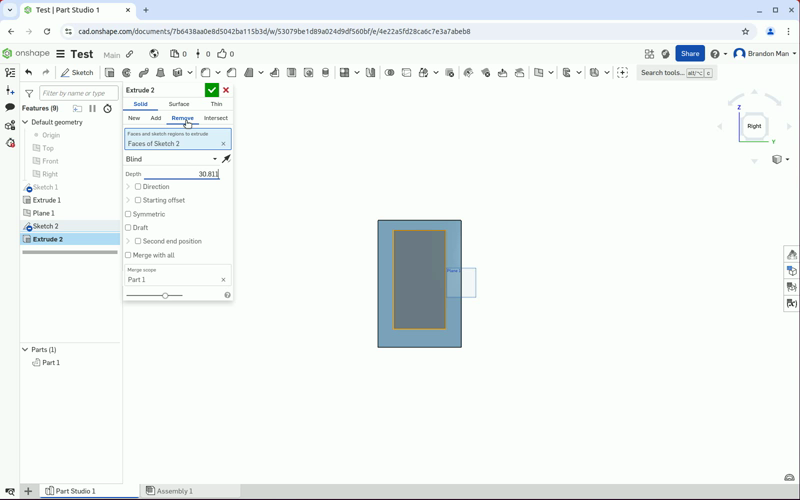
key(tab, 6)
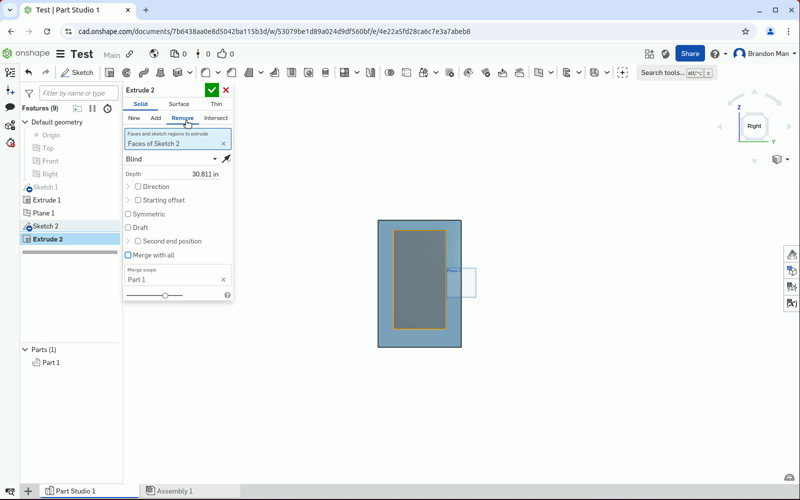
key(space)
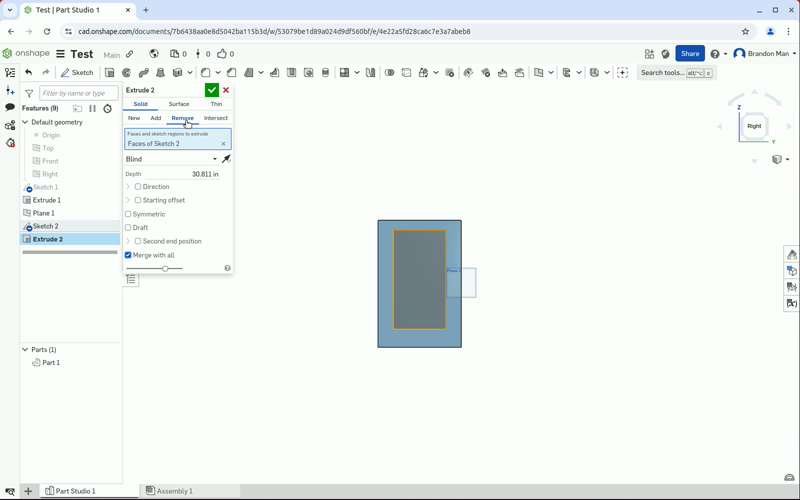
key(enter)
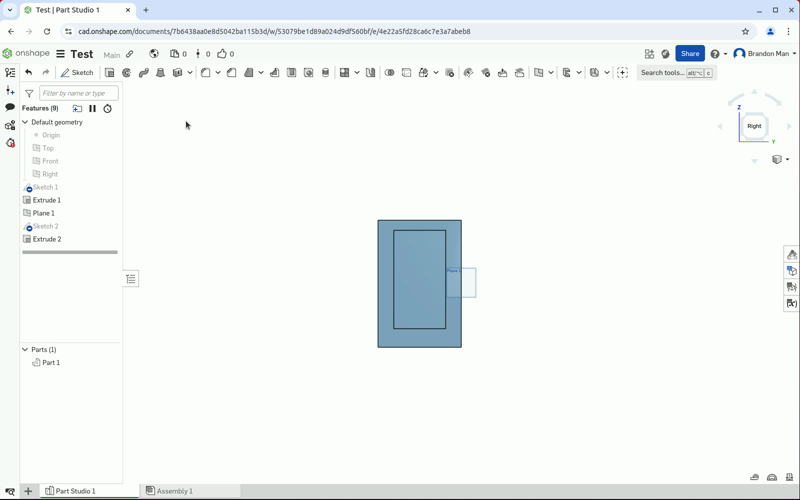
key(shift+h)
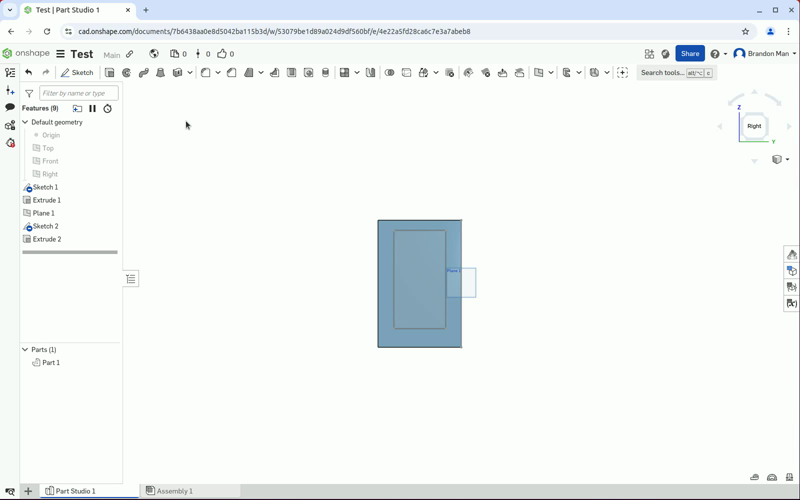
key(shift+h)
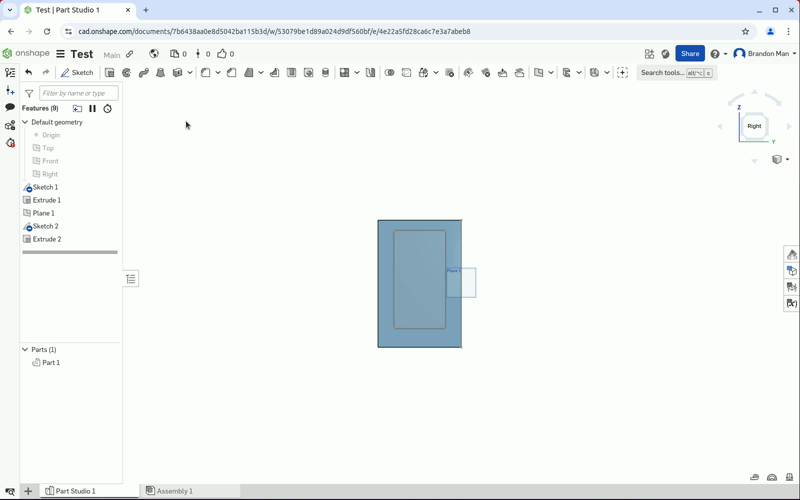
key(shift+7)
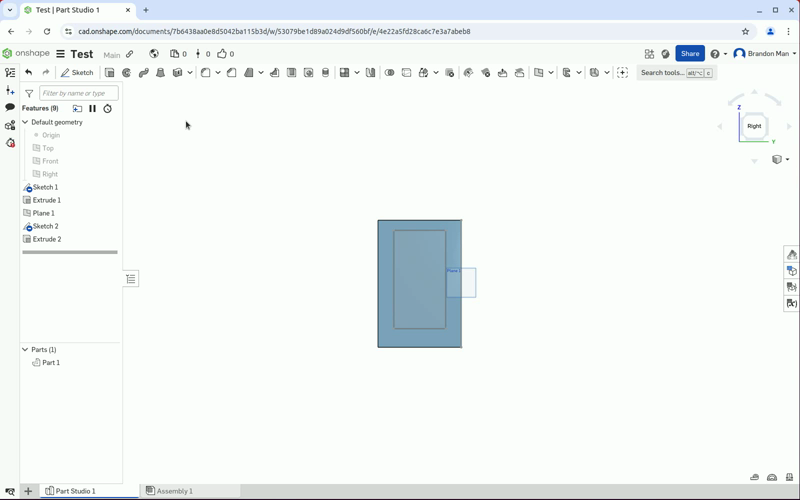
key(right, 2)
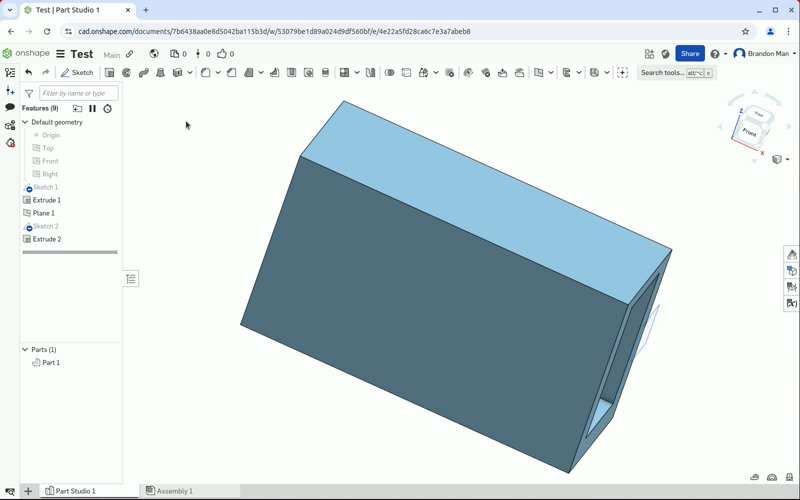
key(down, 2)
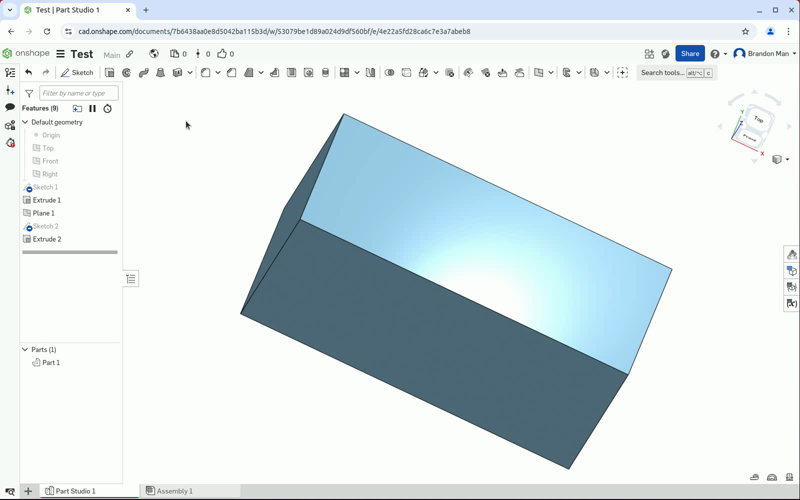
key(up, 2)
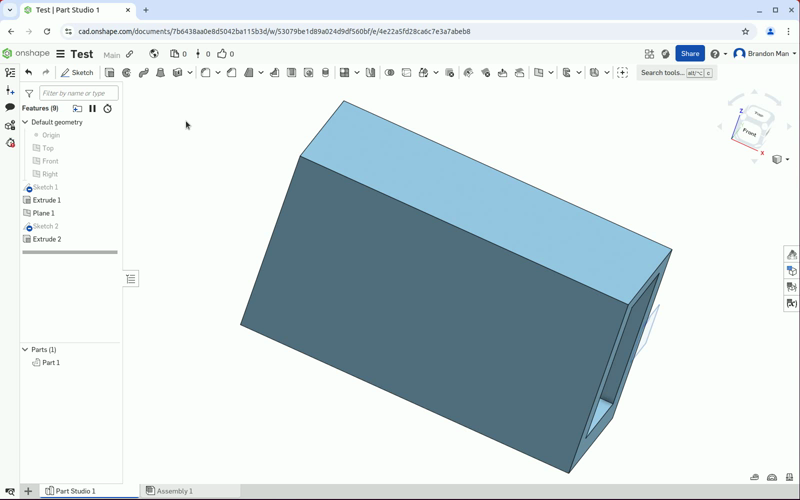
key(left, 2)
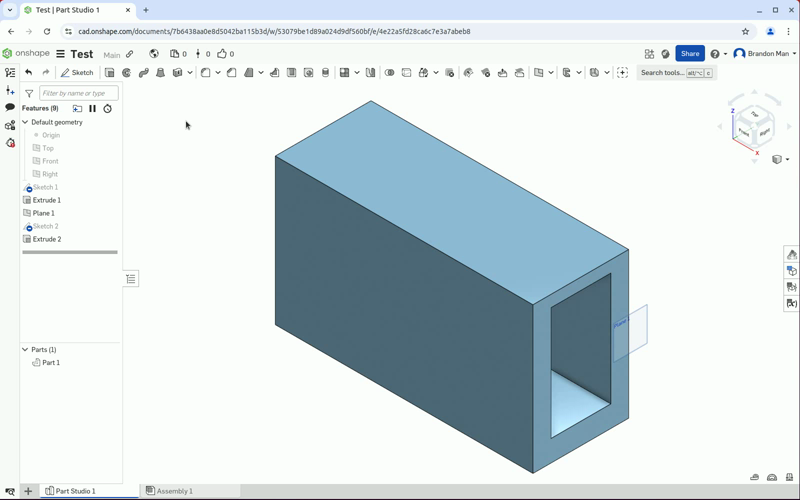
mouse_move(73, 189)
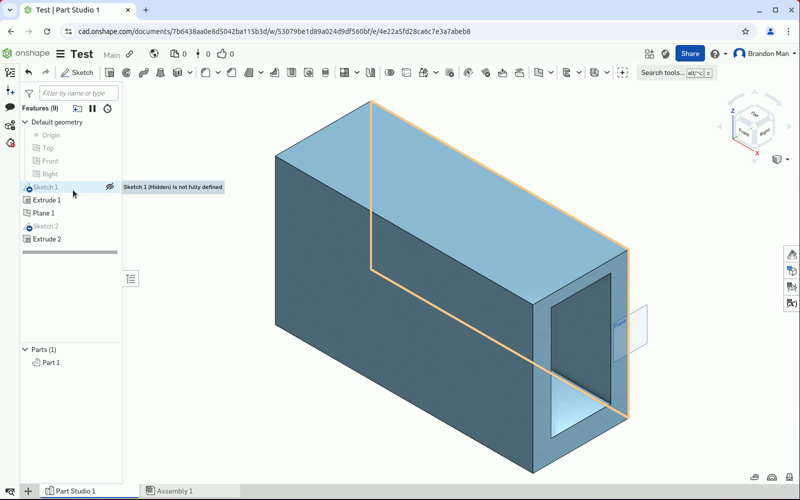
click(73, 189)